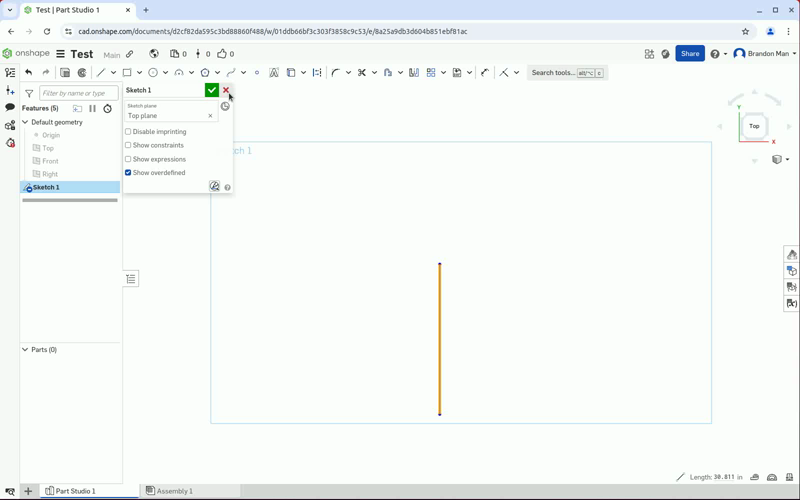
key(shift+h)
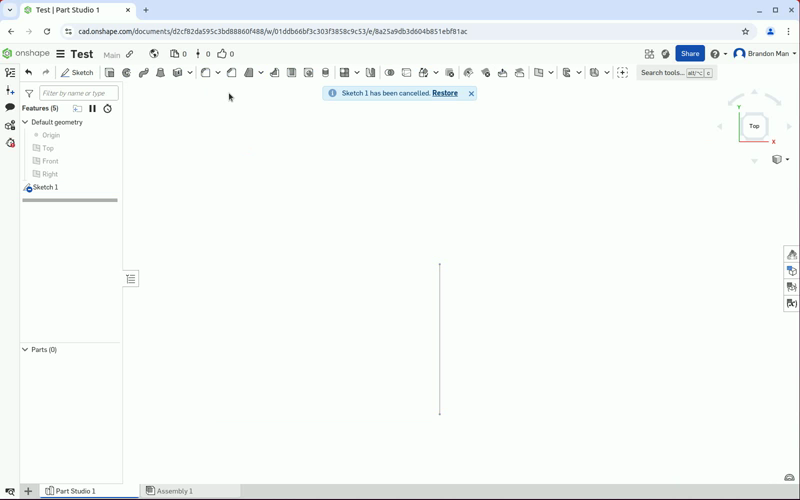
key(shift+s)
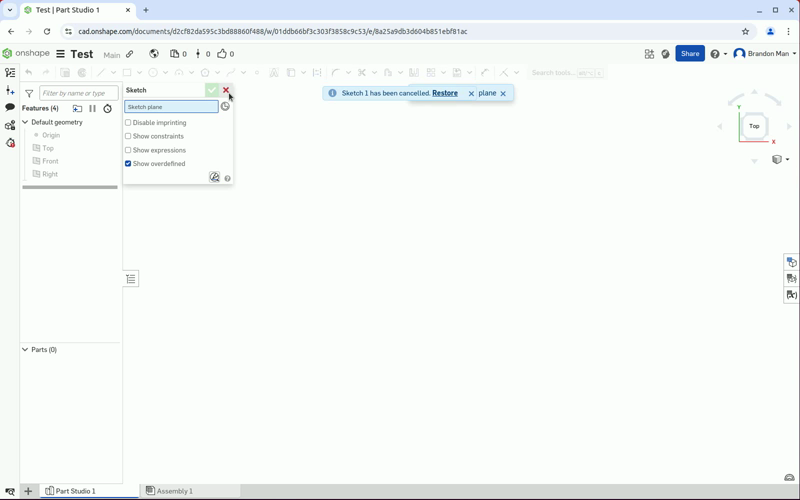
mouse_move(73, 150)
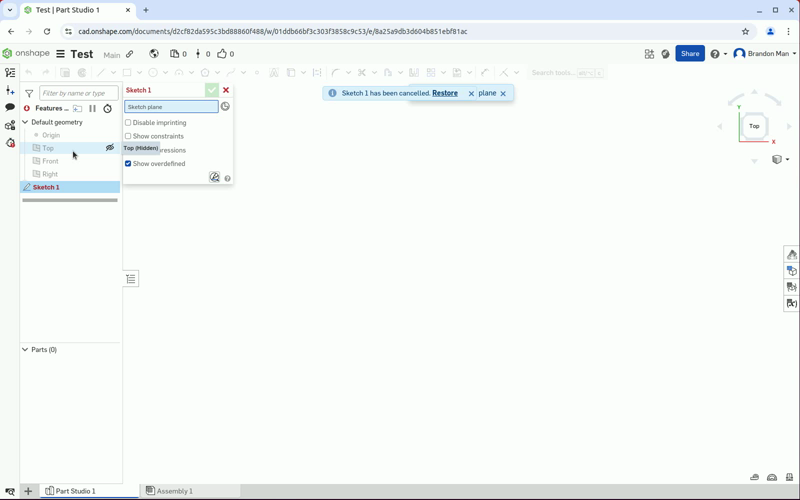
click(73, 150)
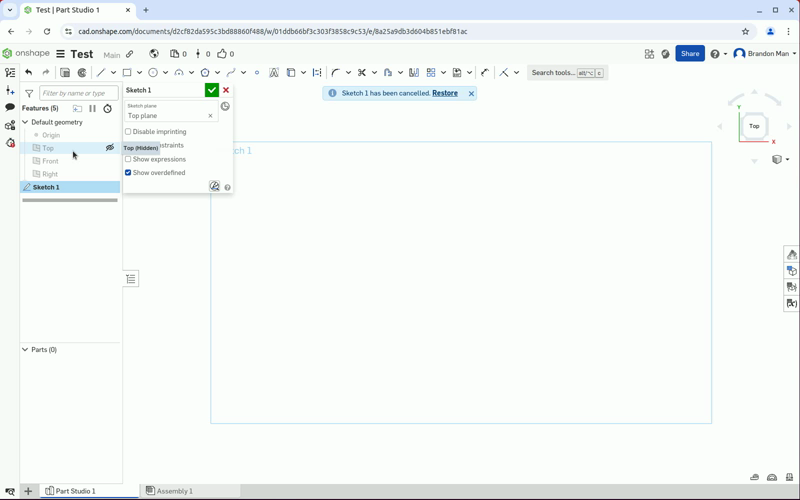
mouse_move(73, 352)
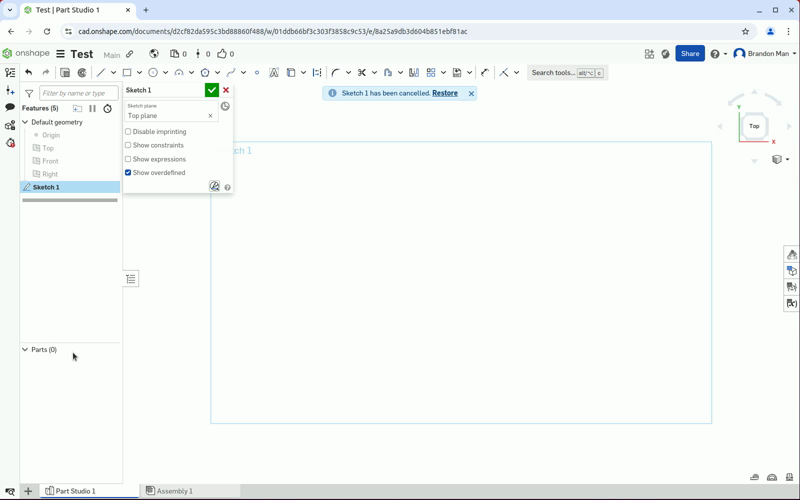
key(y)
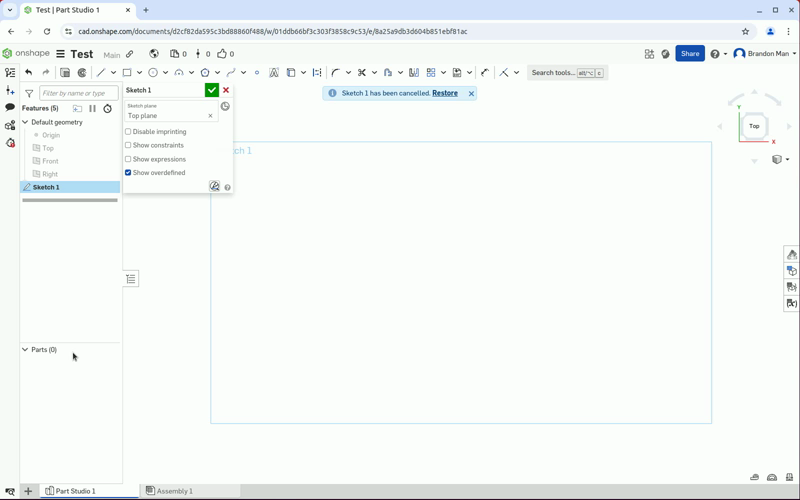
key(l)
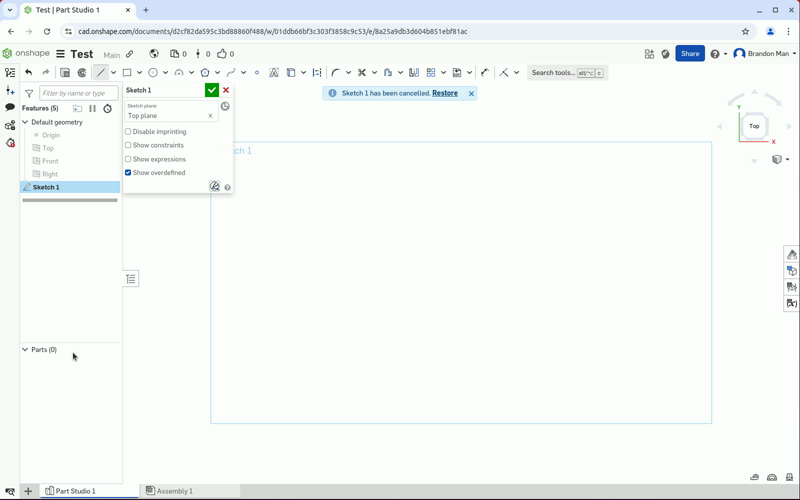
key_down(shift)
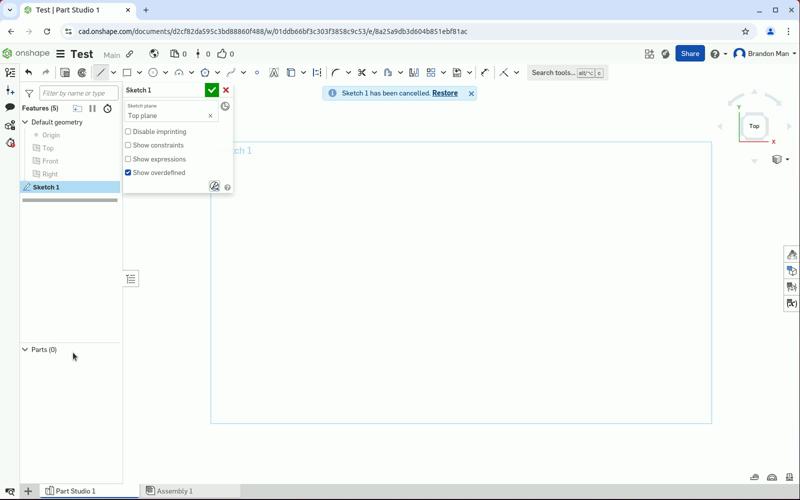
mouse_move(349, 282)
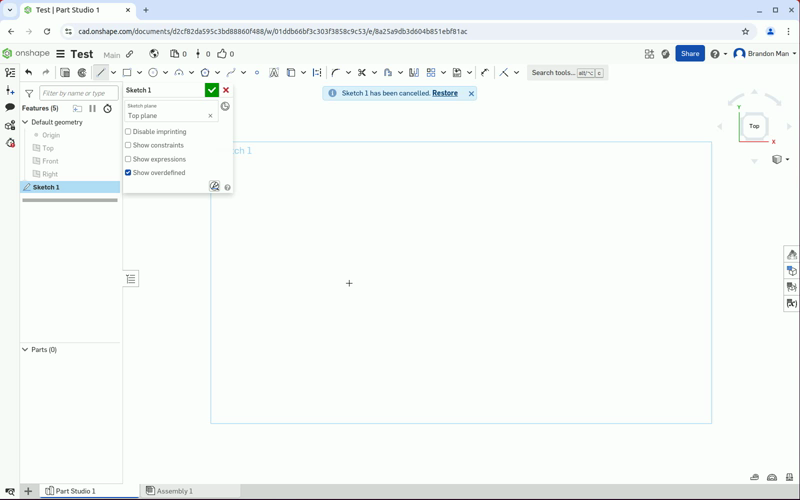
click(349, 282)
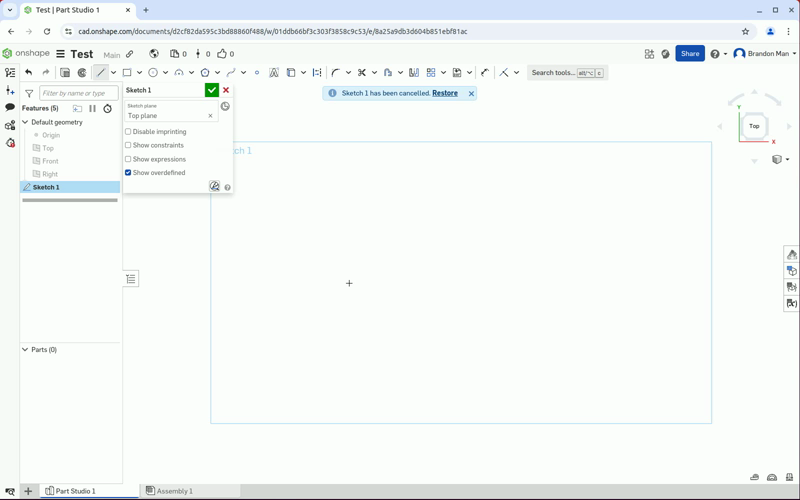
key_up(shift)
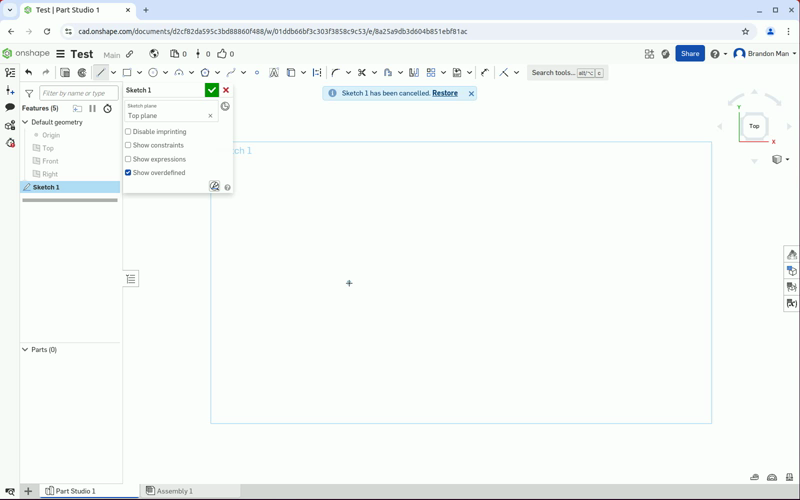
key_down(shift)
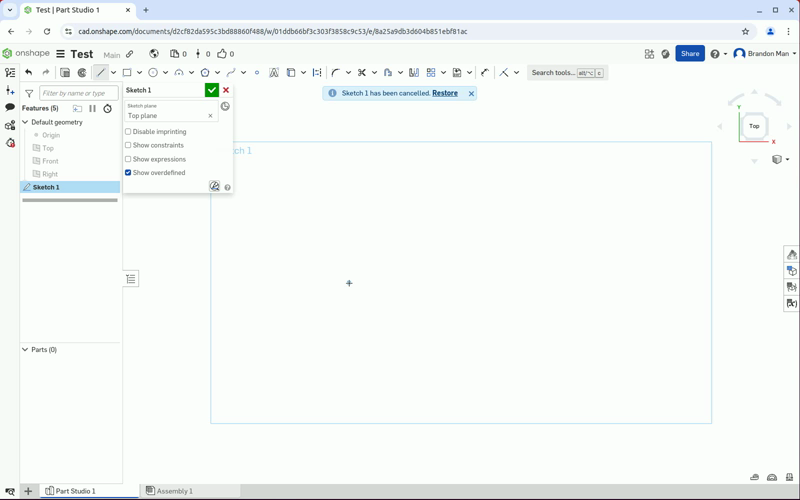
mouse_move(405, 378)
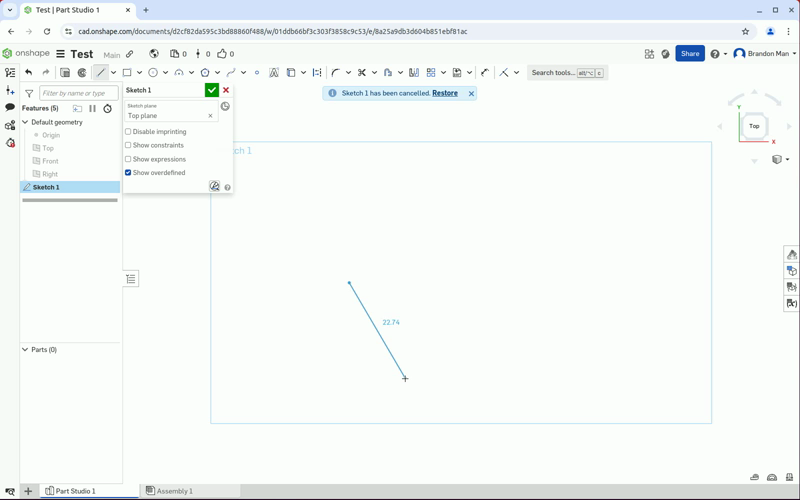
click(405, 378)
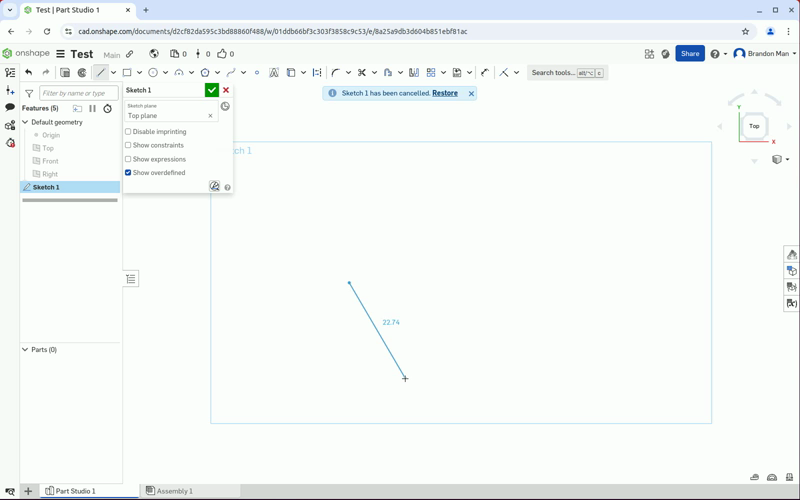
key_up(shift)
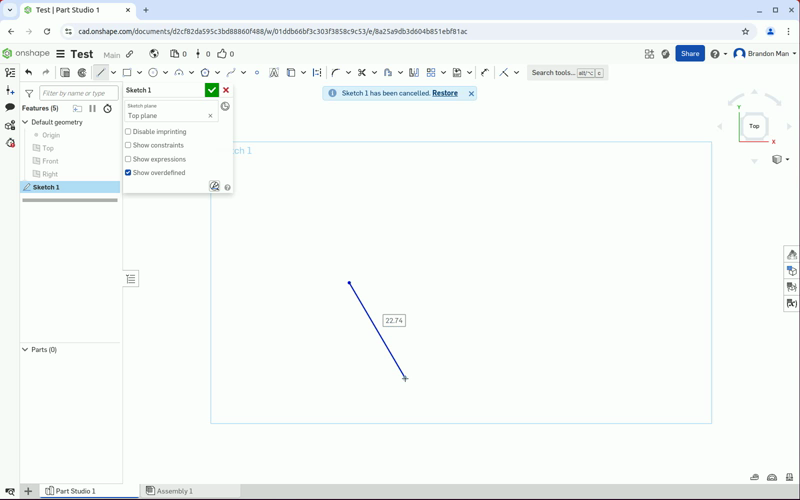
key_down(shift)
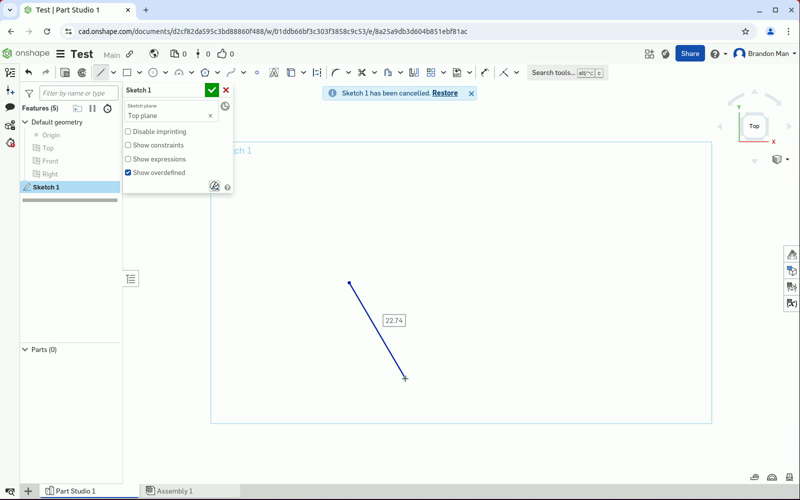
mouse_move(514, 378)
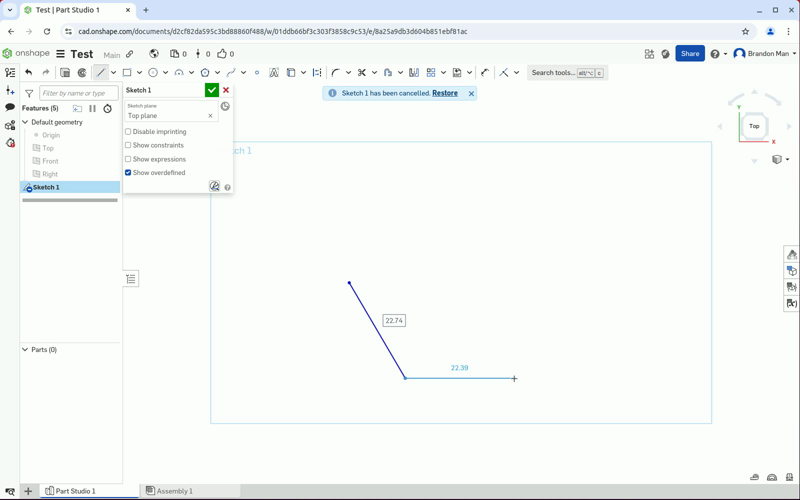
click(514, 378)
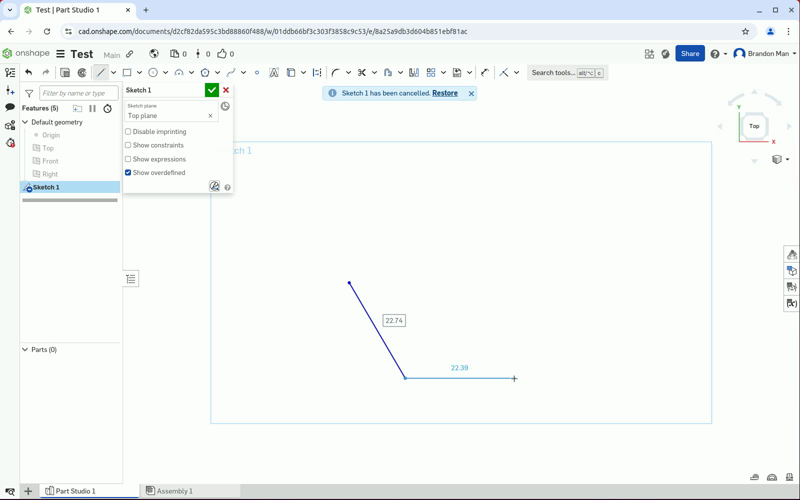
key_up(shift)
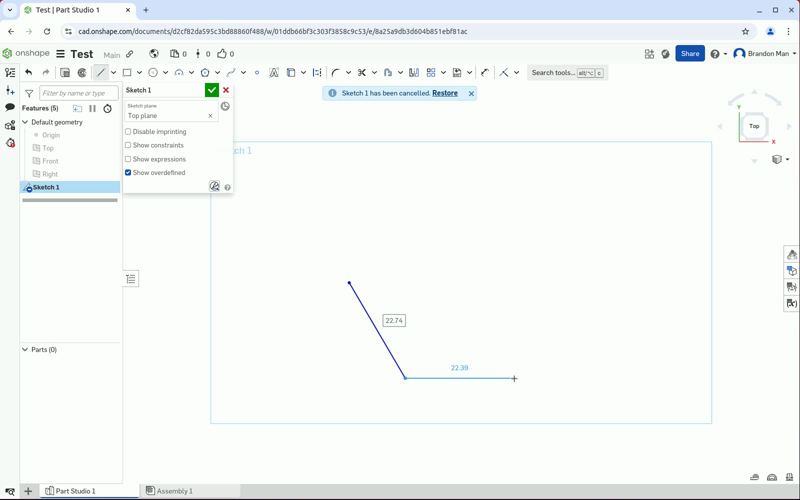
key_down(shift)
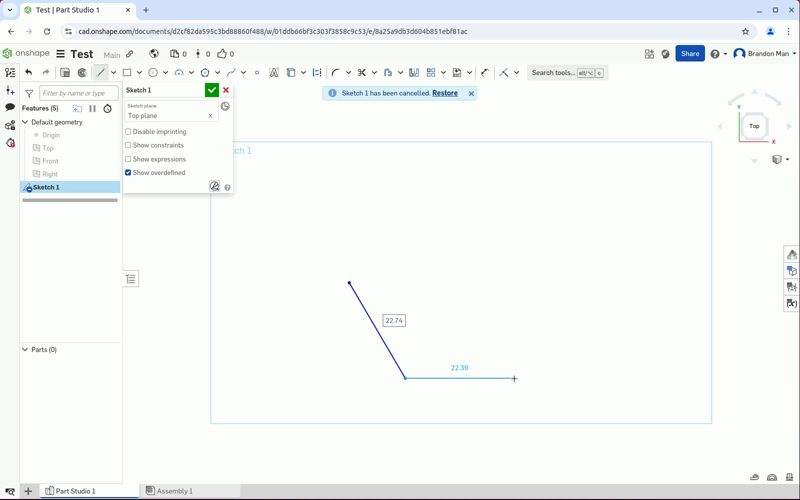
mouse_move(569, 282)
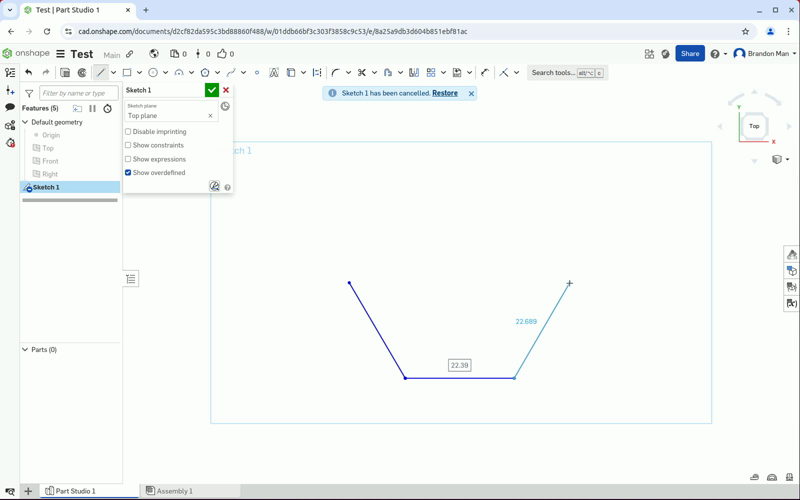
click(569, 282)
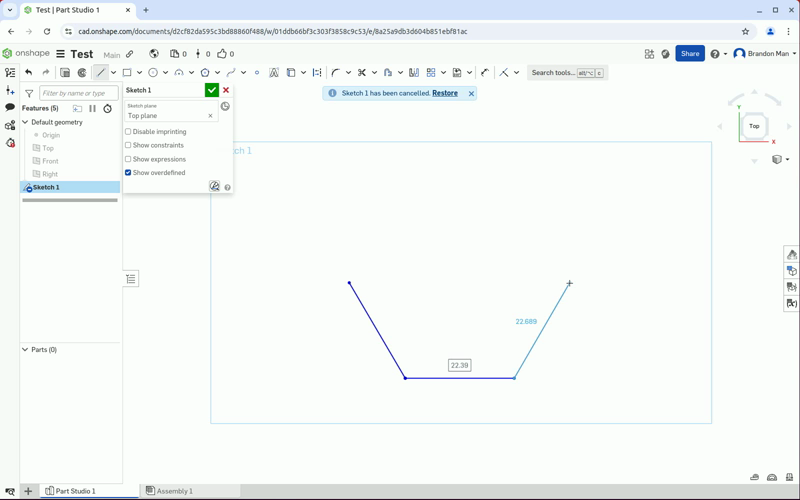
key_up(shift)
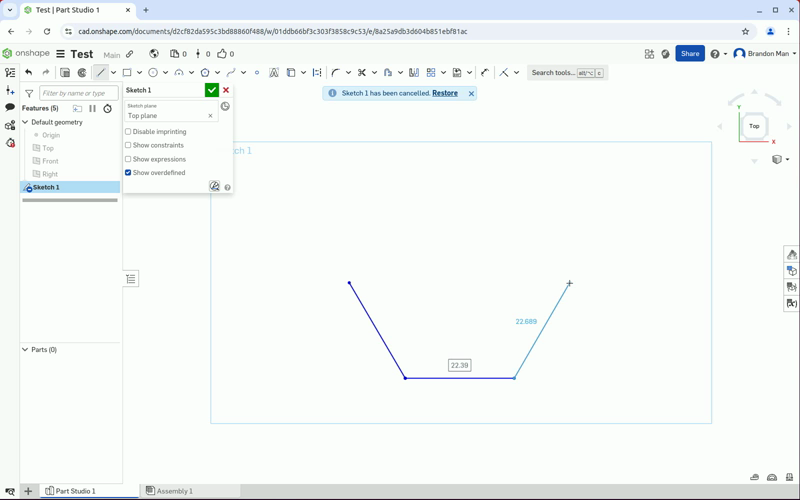
key_down(shift)
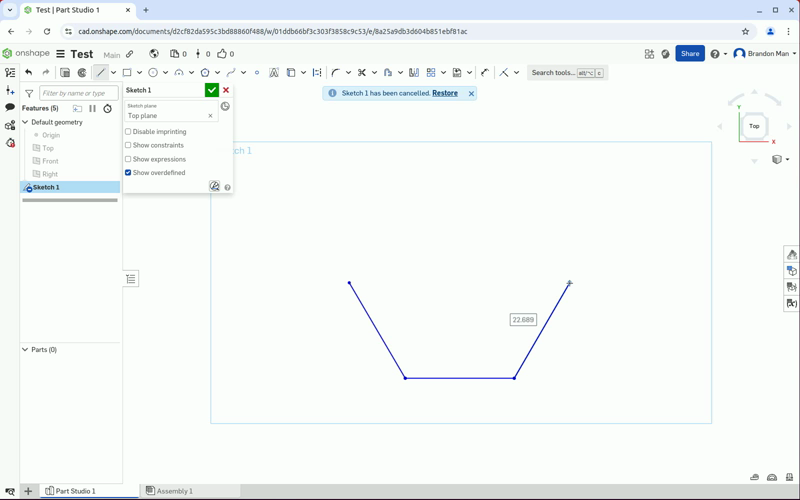
mouse_move(514, 187)
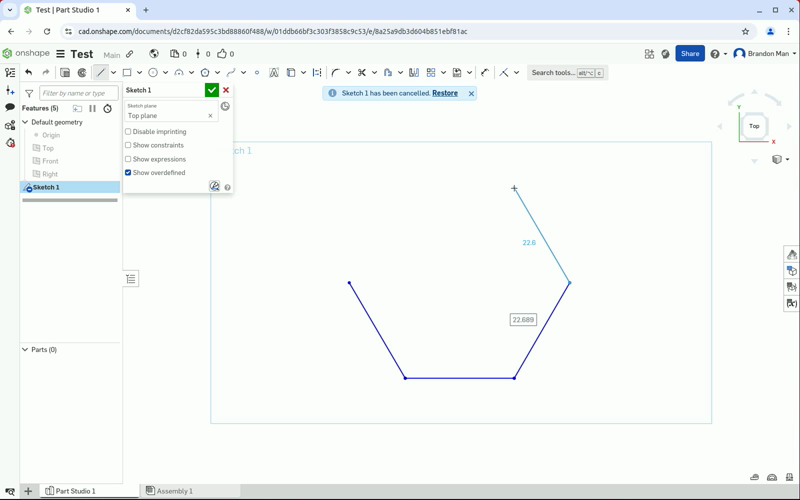
click(514, 187)
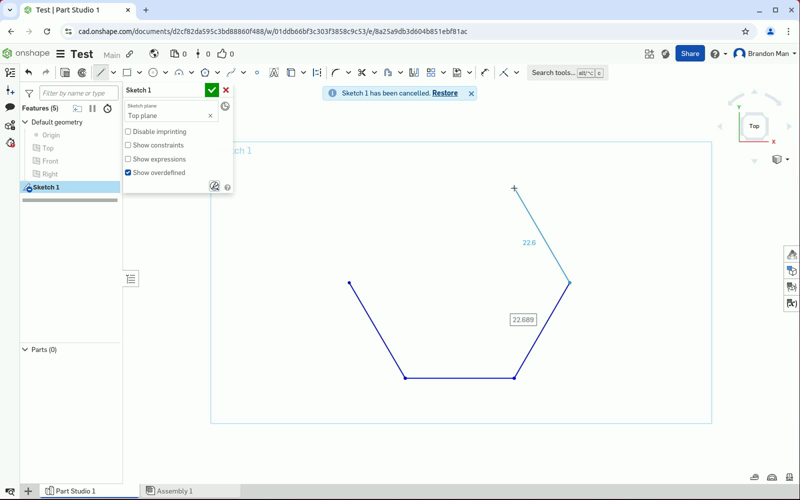
key_up(shift)
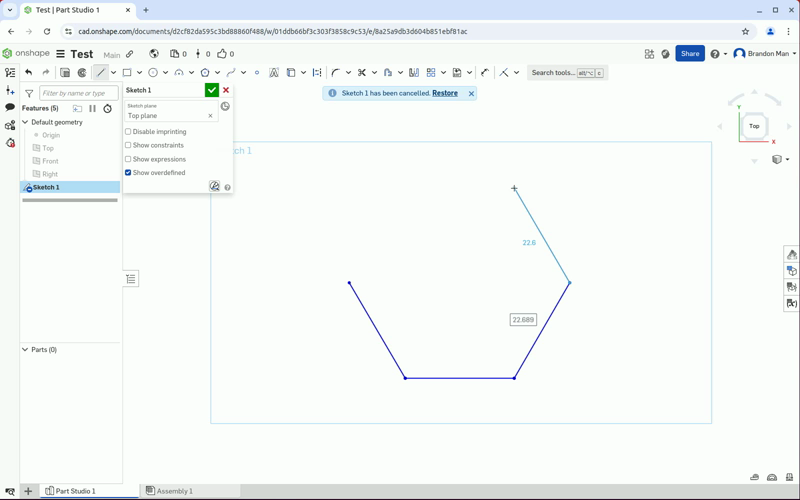
key_down(shift)
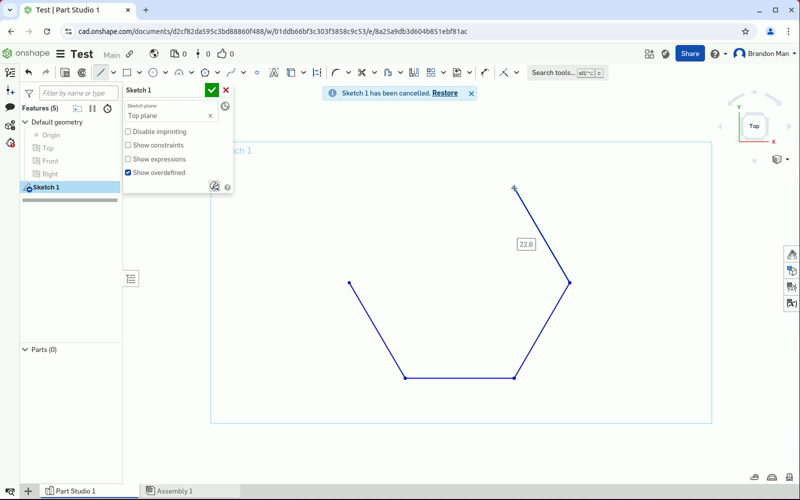
mouse_move(405, 187)
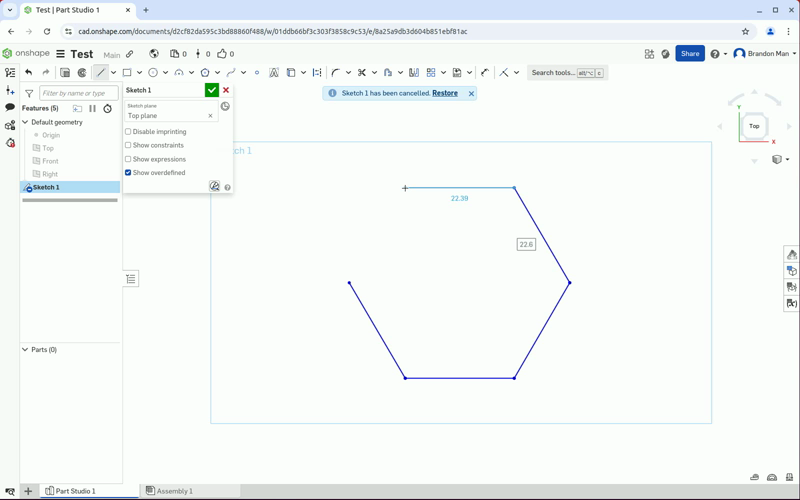
click(405, 187)
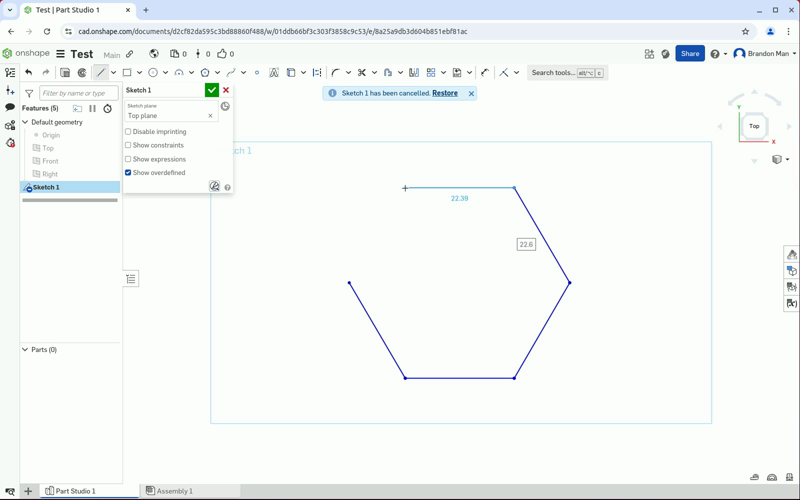
key_up(shift)
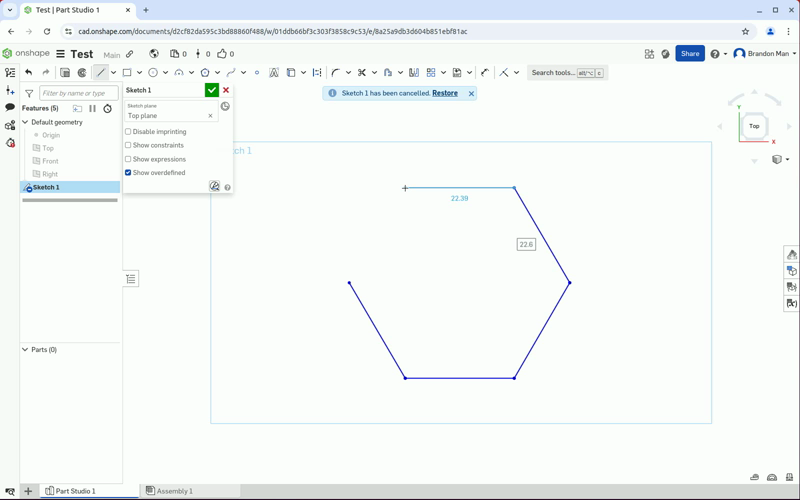
key_down(shift)
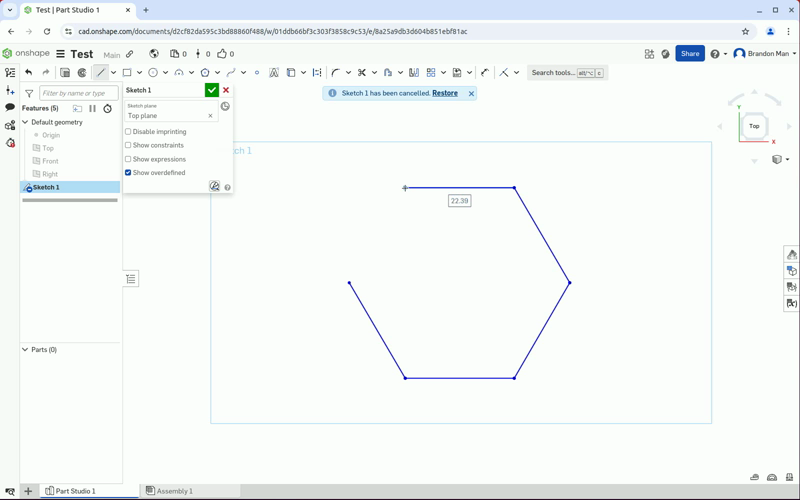
mouse_move(349, 282)
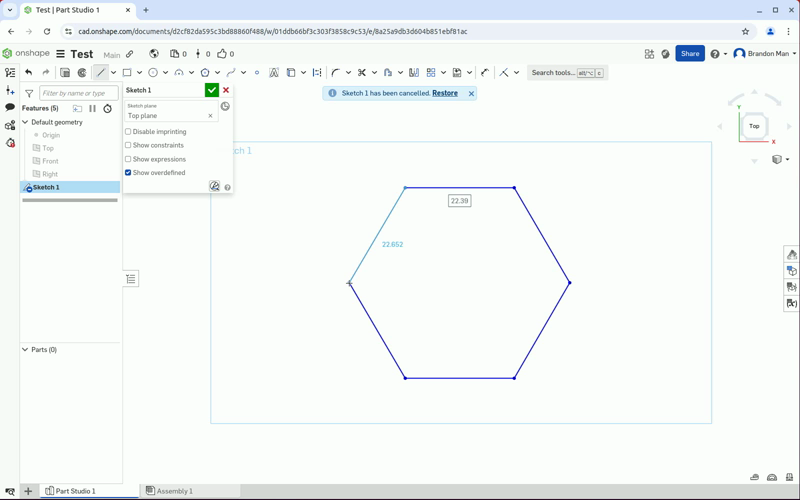
key_up(shift)
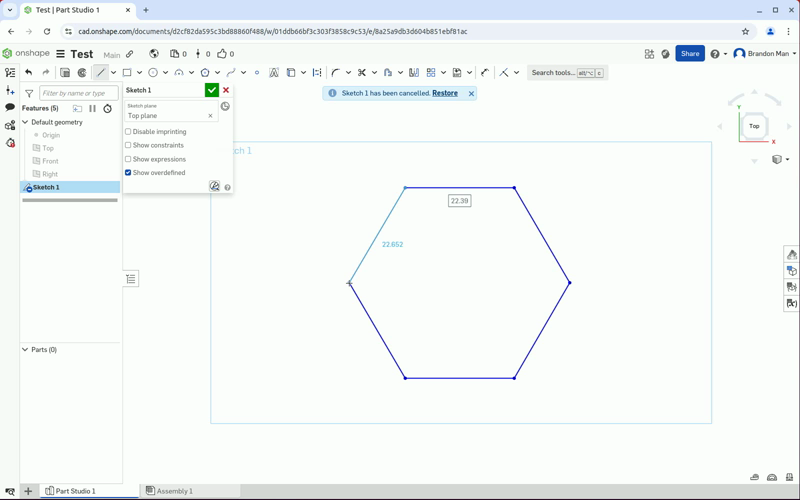
click(349, 282)
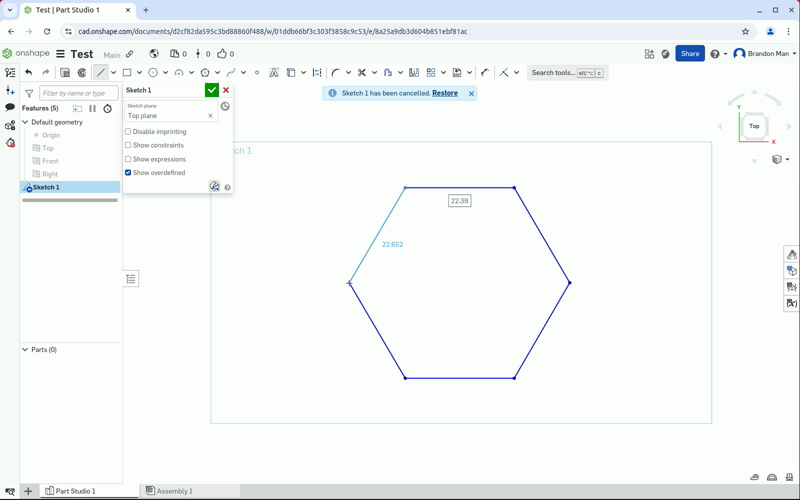
key(esc)
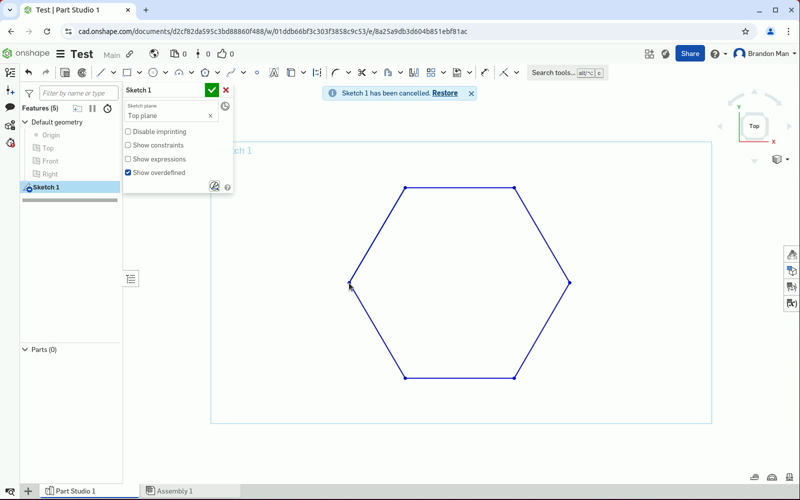
mouse_move(469, 346)
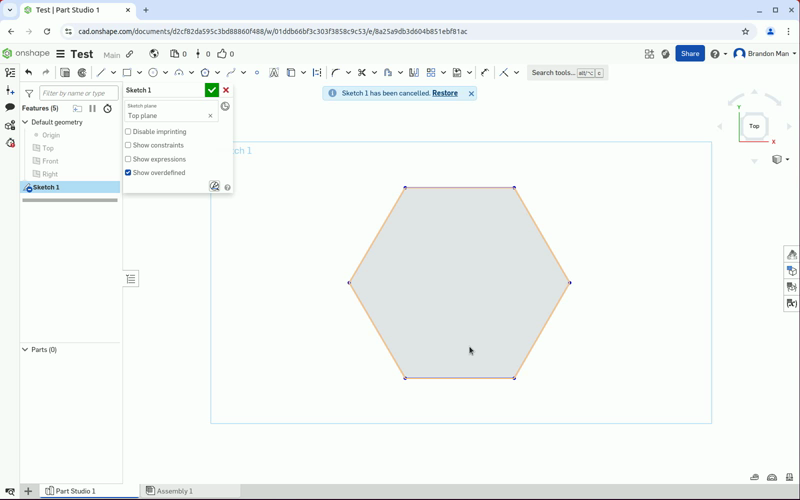
click(469, 346)
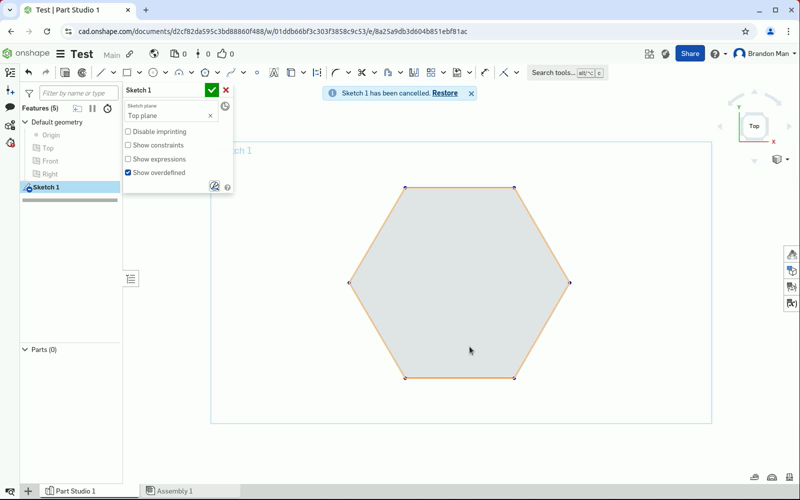
mouse_move(73, 352)
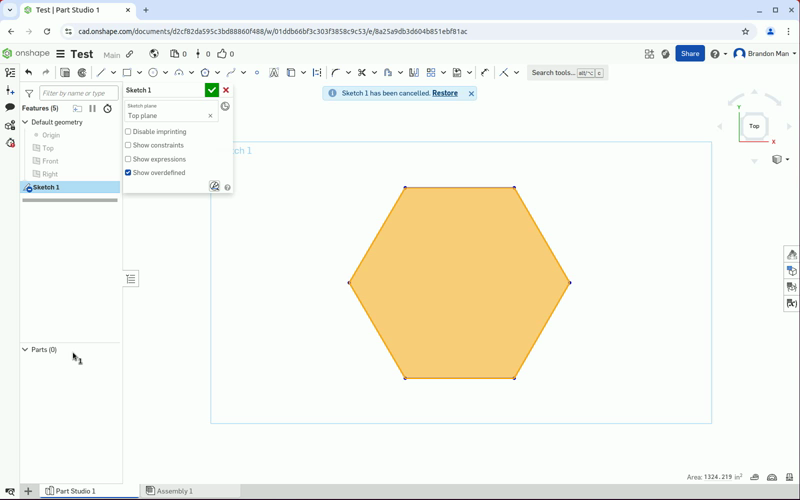
key(shift+y)
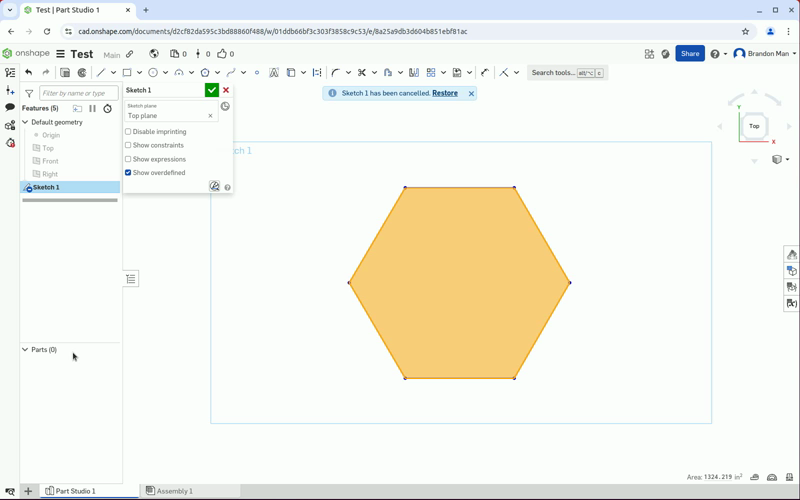
key(shift+e)
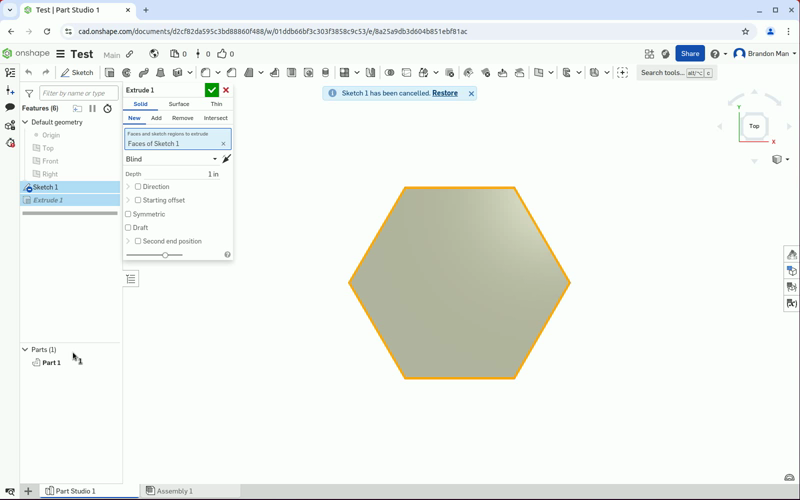
mouse_move(143, 106)
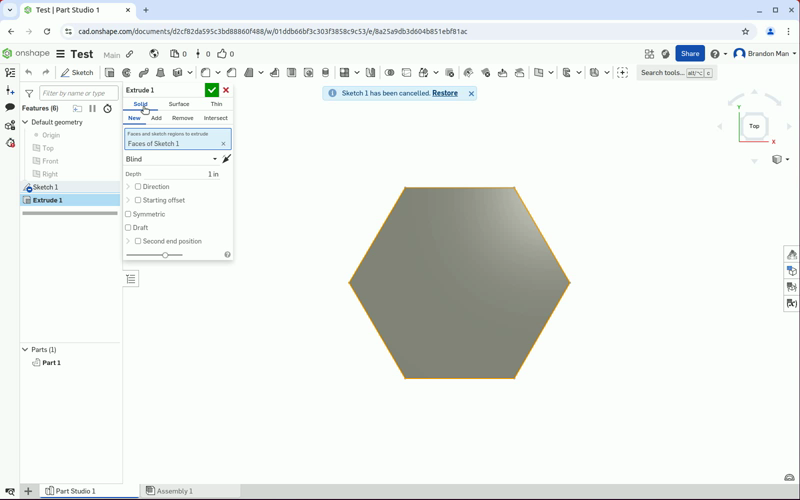
click(143, 106)
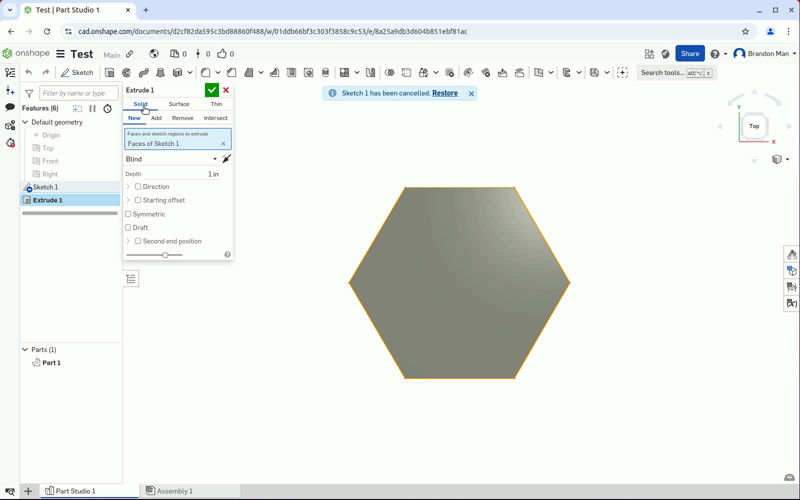
mouse_move(137, 120)
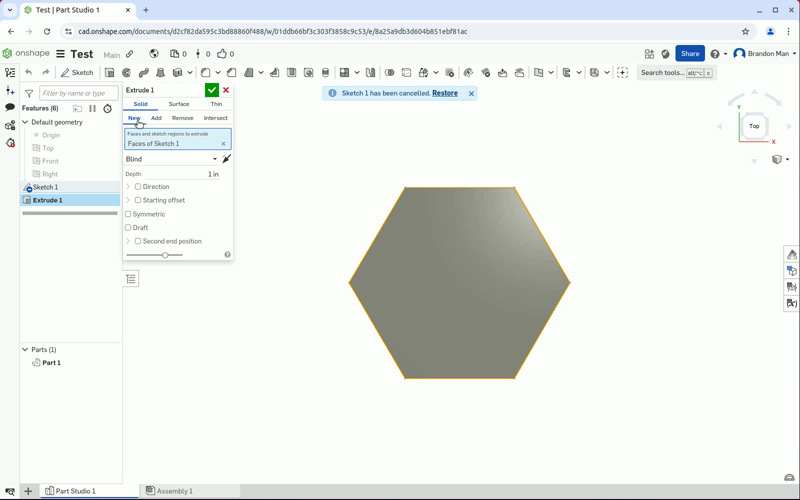
click(137, 120)
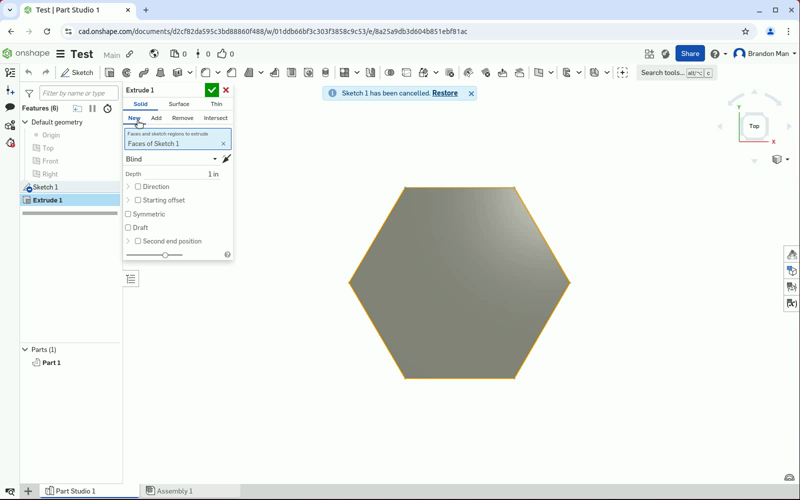
key(tab, 4)
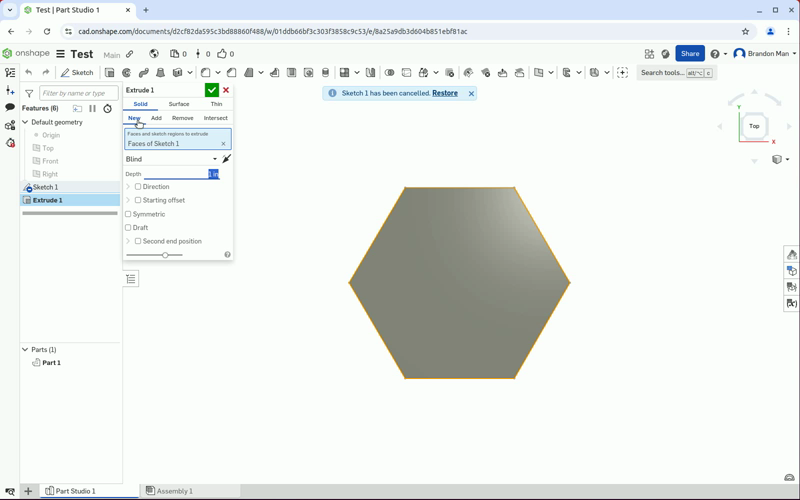
text(15.405)
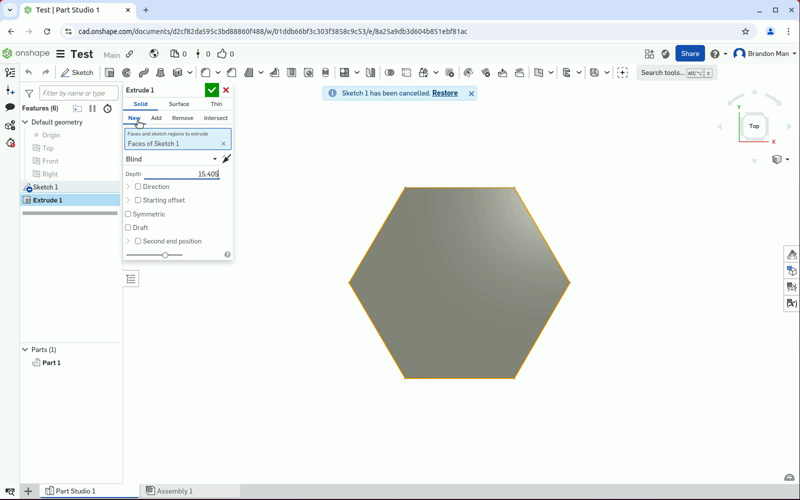
key(enter)
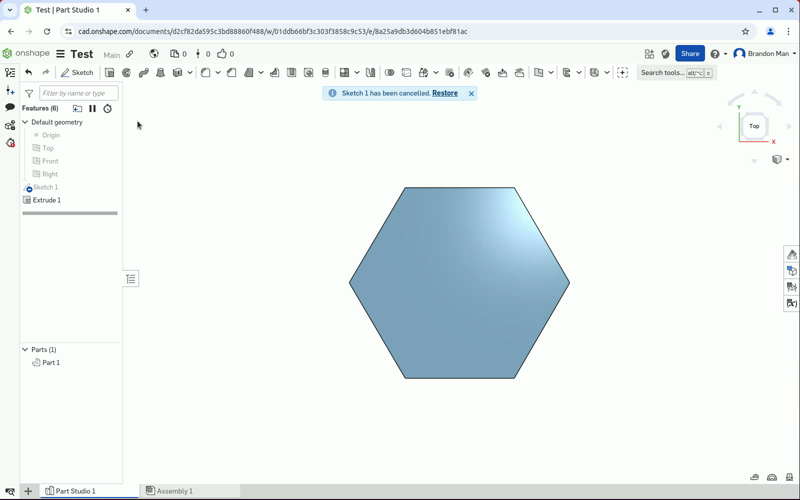
key(shift+h)
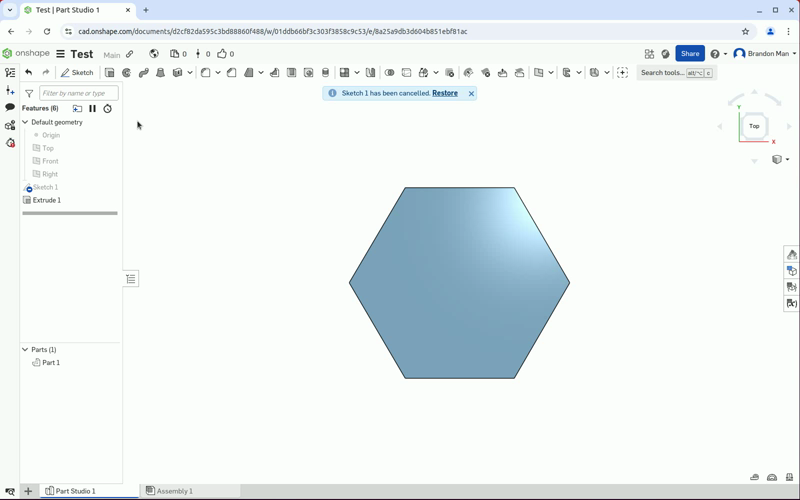
key(shift+h)
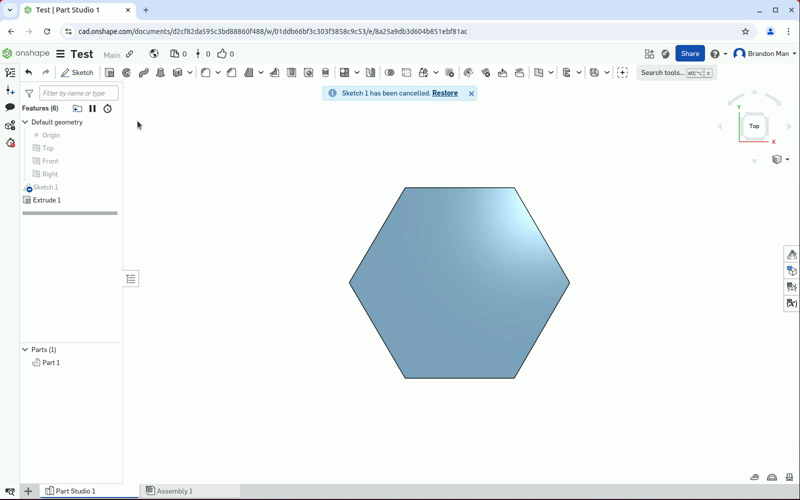
mouse_move(73, 189)
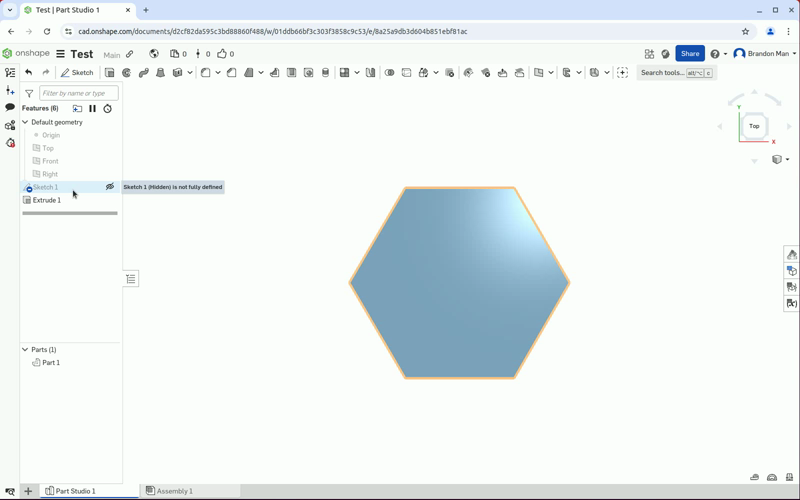
click(73, 189)
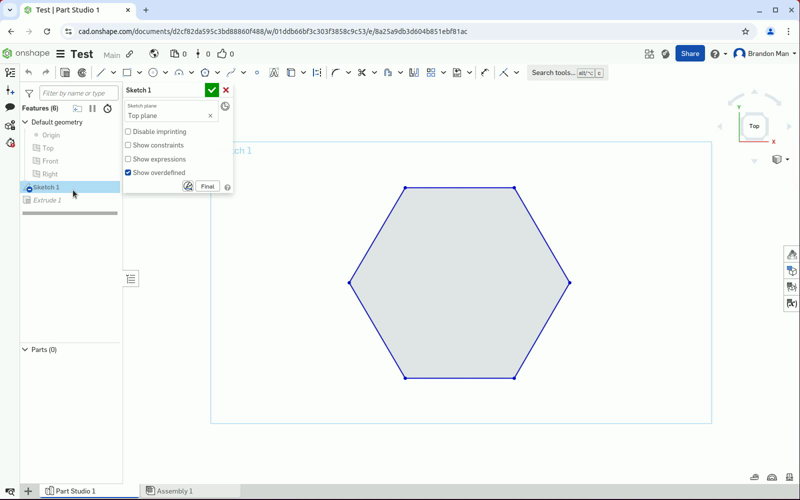
mouse_move(229, 92)
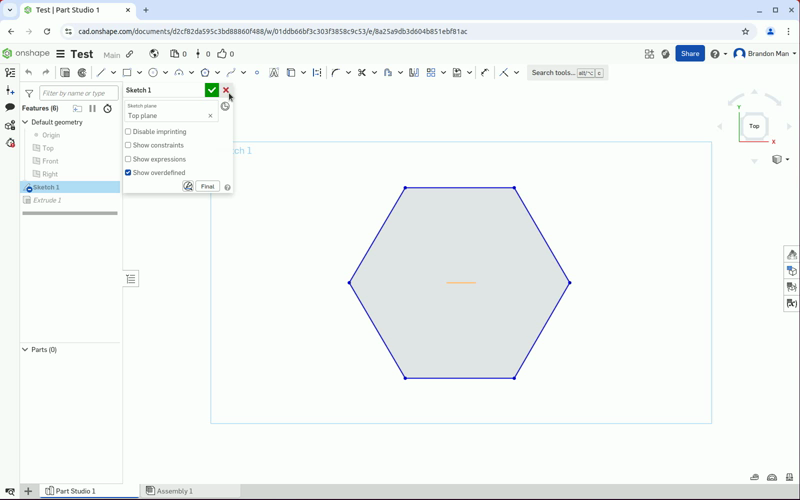
click(229, 92)
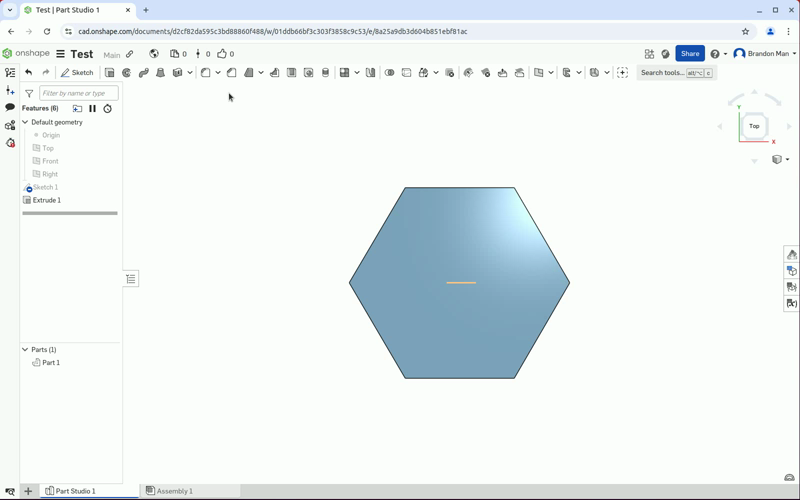
mouse_move(541, 75)
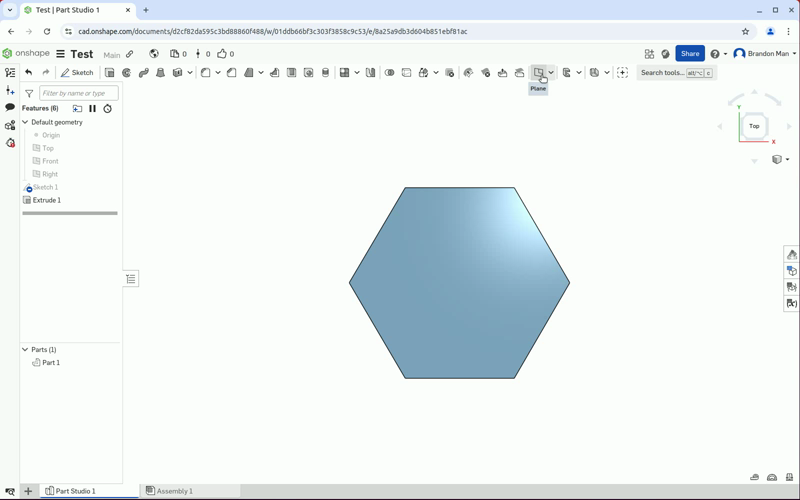
click(541, 75)
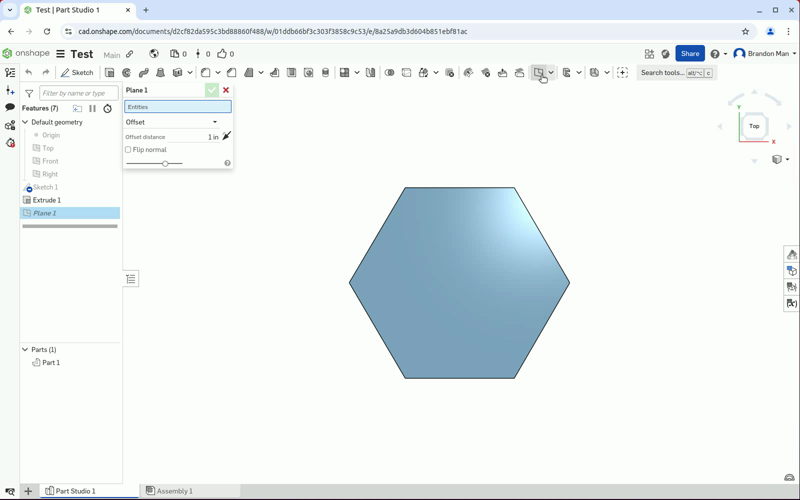
mouse_move(73, 150)
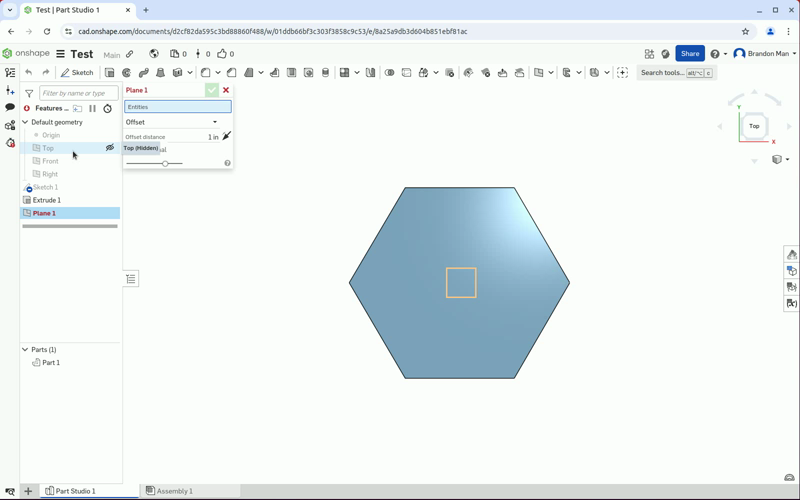
click(73, 150)
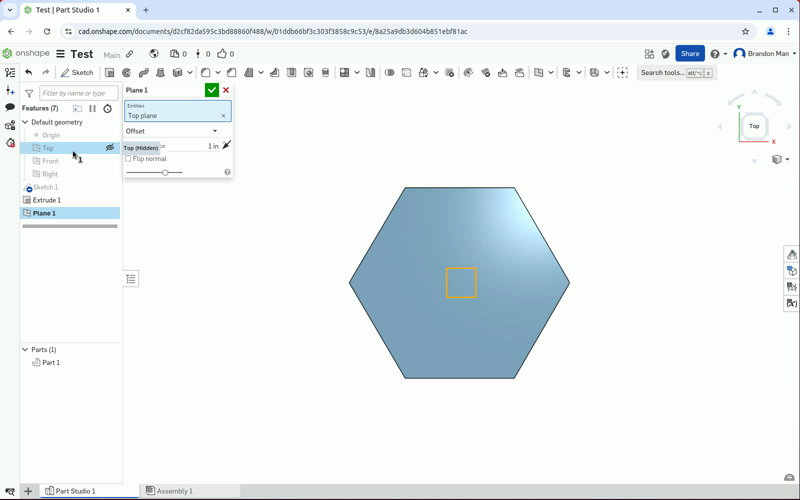
key(tab, 2)
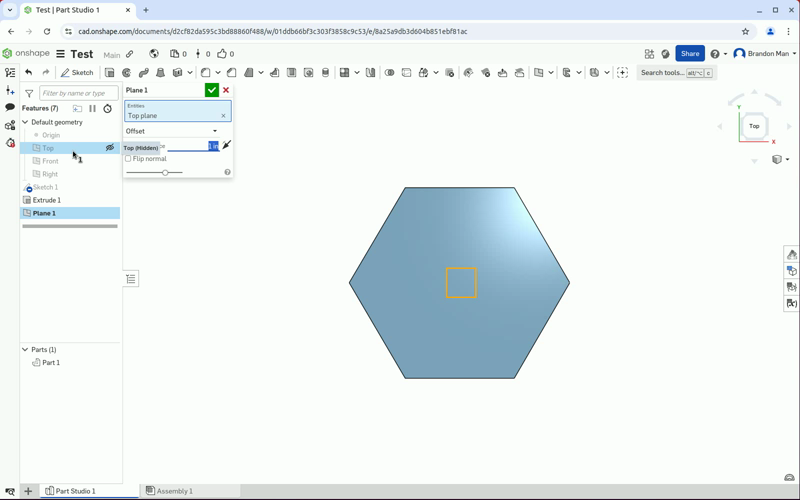
text(15.405)
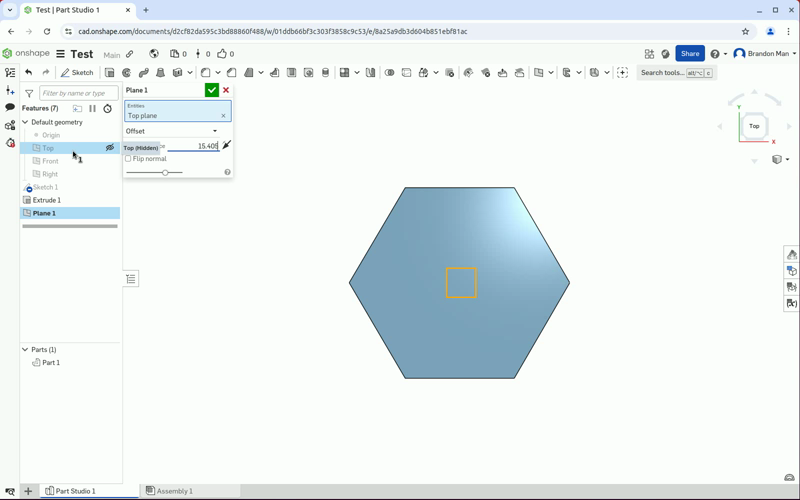
key(enter, 2)
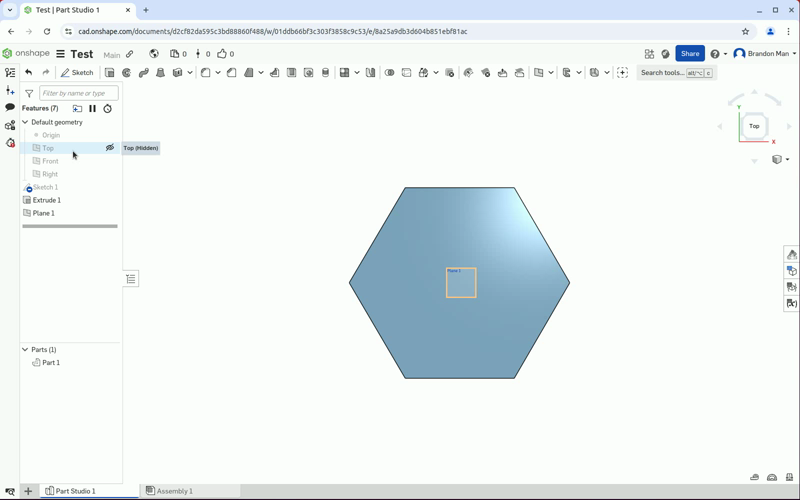
key(shift+s)
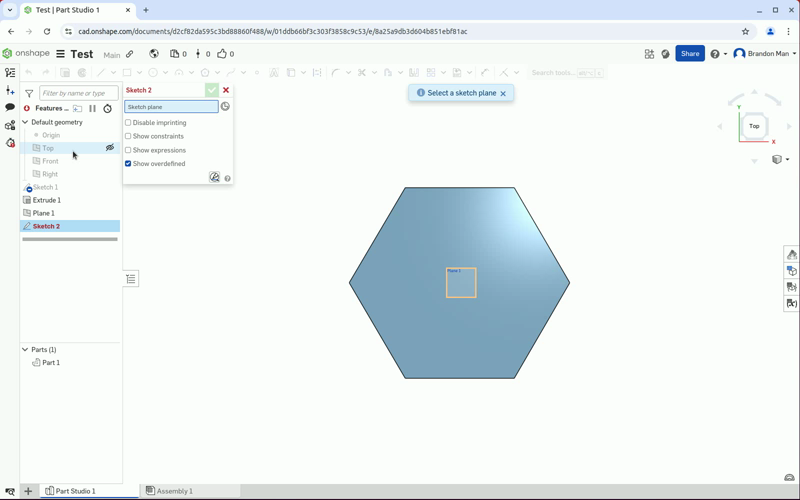
mouse_move(73, 215)
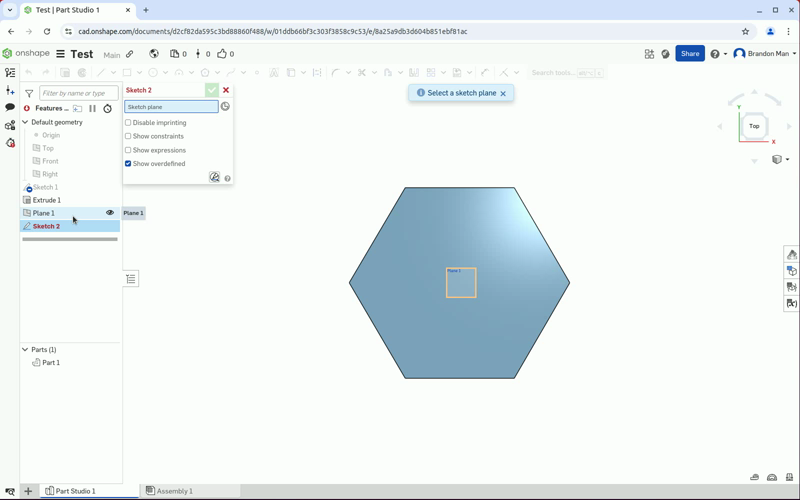
click(73, 215)
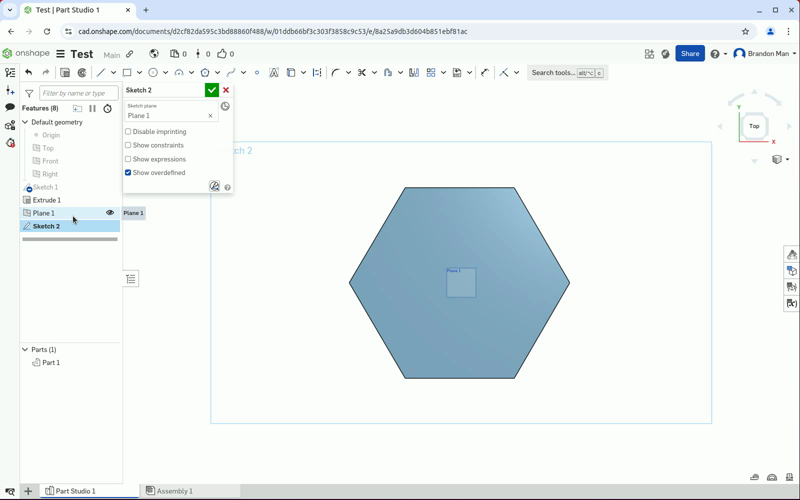
mouse_move(73, 352)
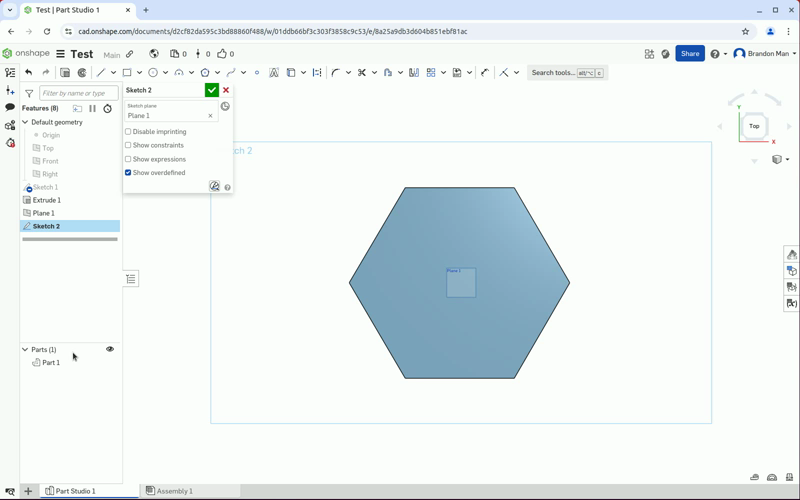
key(y)
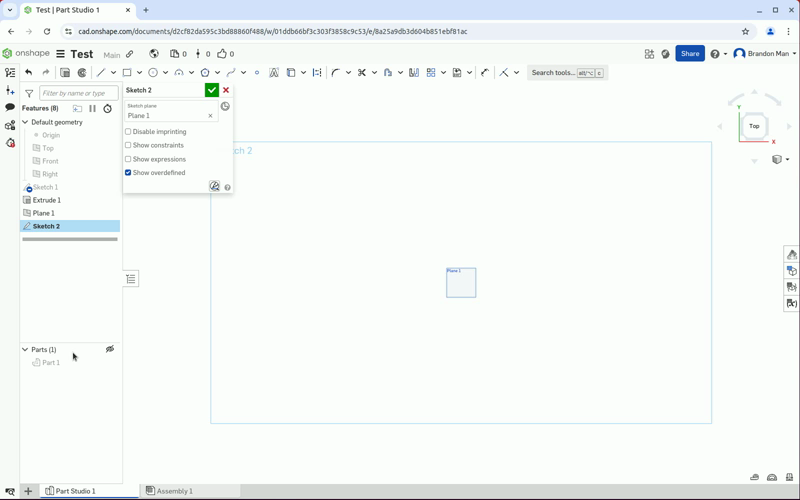
key(c)
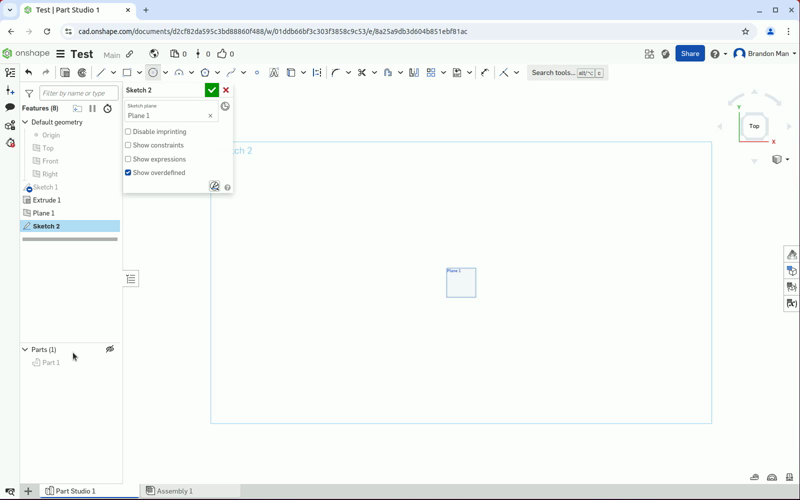
key_down(shift)
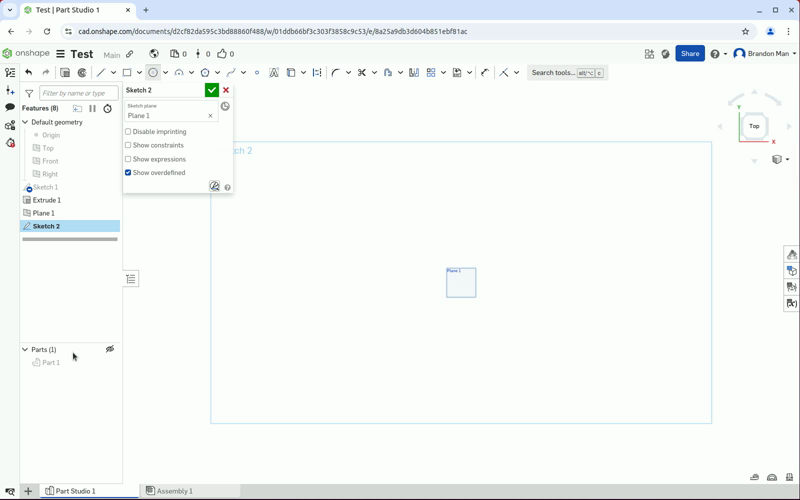
mouse_move(461, 282)
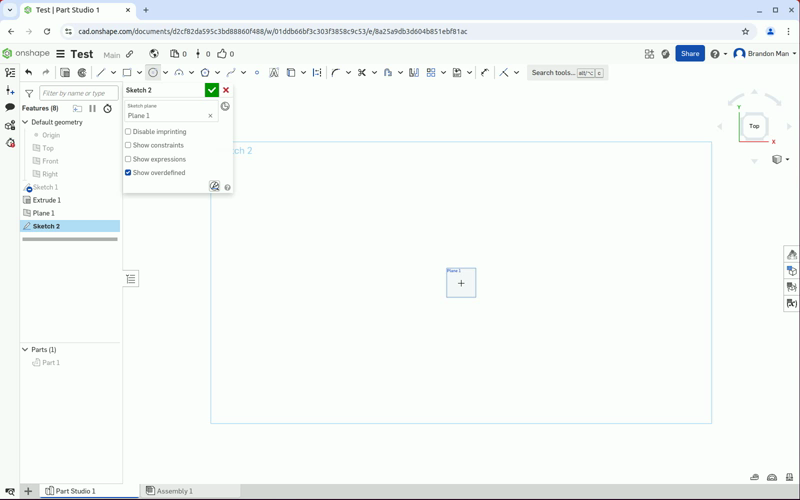
click(461, 282)
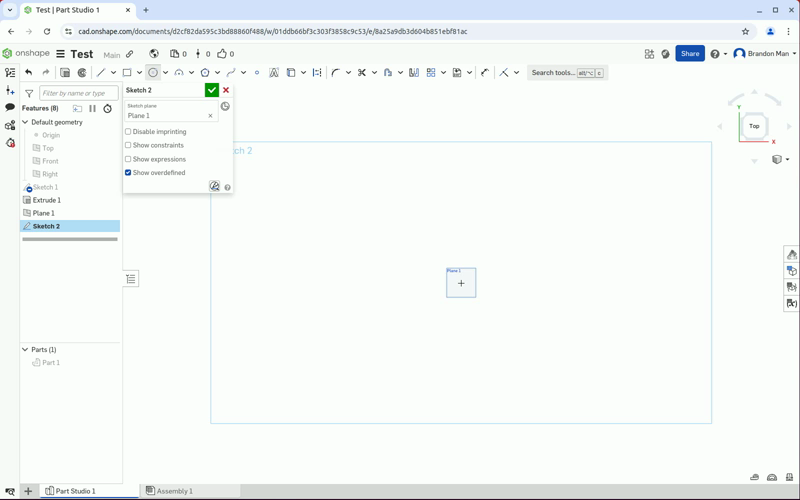
key_up(shift)
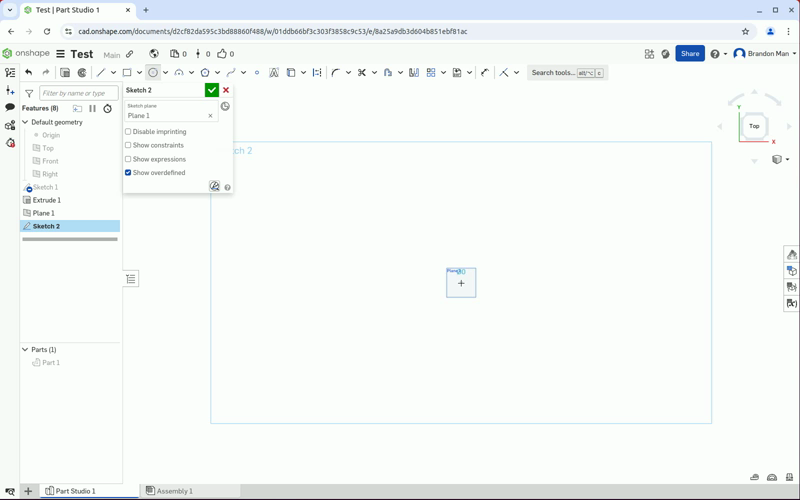
mouse_move(552, 282)
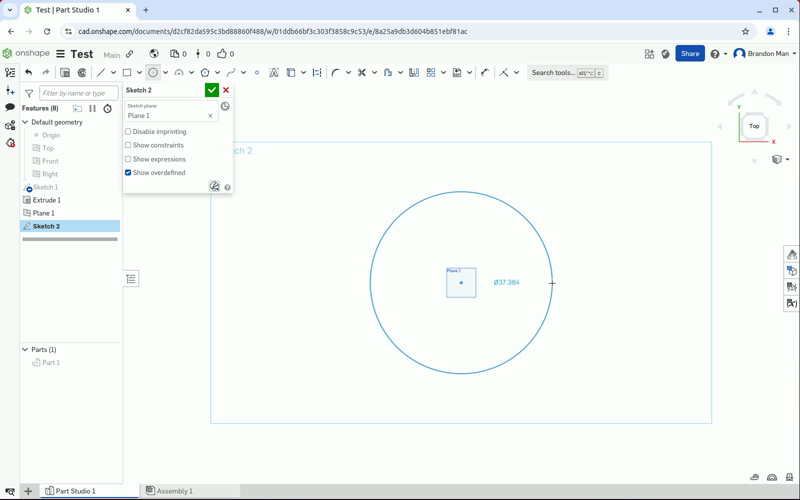
click(552, 282)
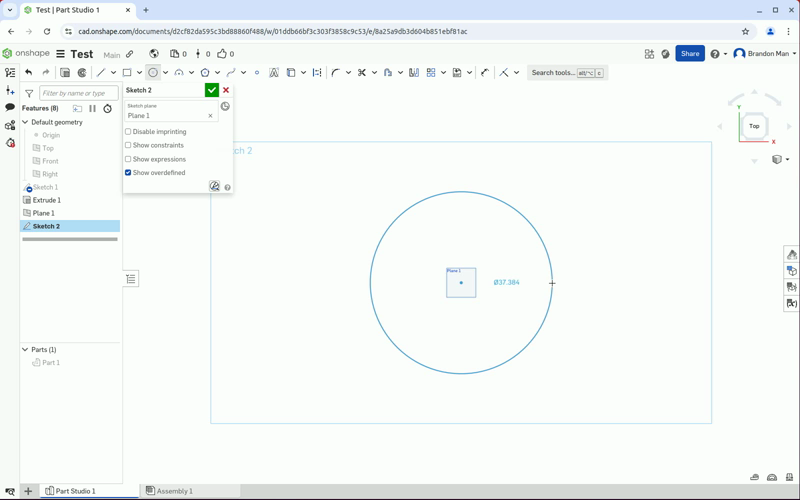
key(esc)
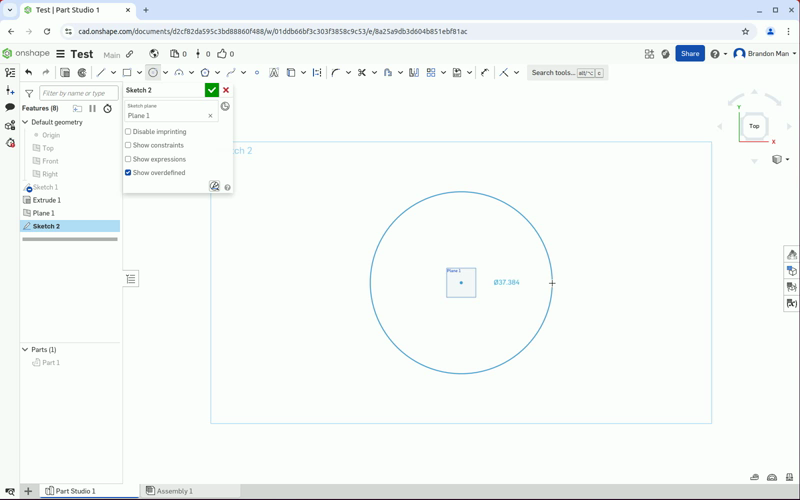
mouse_move(440, 233)
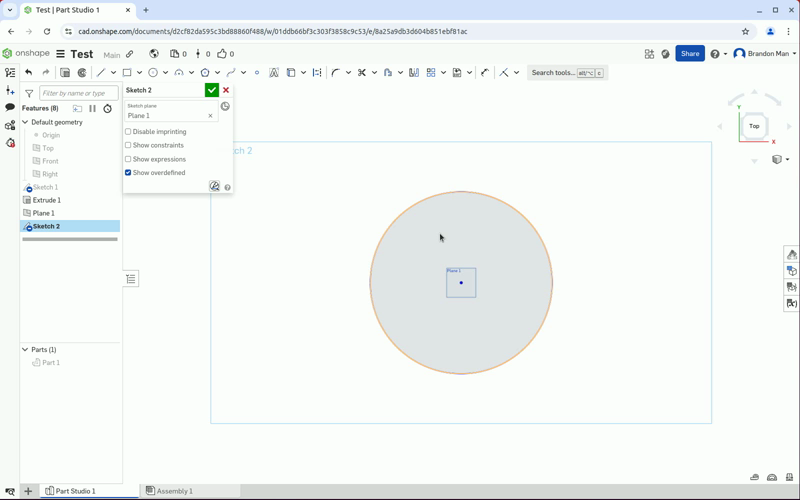
click(440, 233)
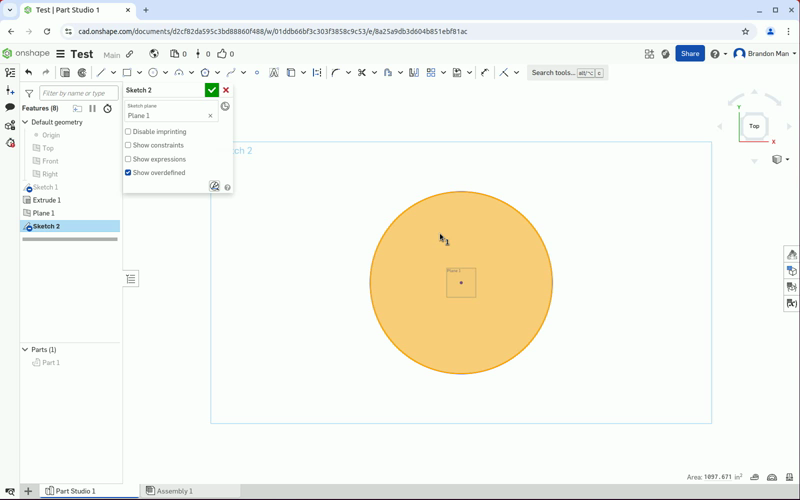
mouse_move(73, 352)
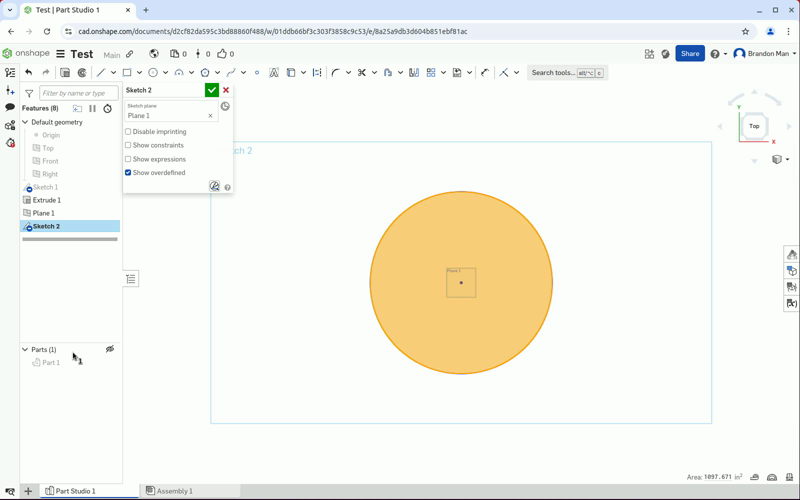
key(shift+y)
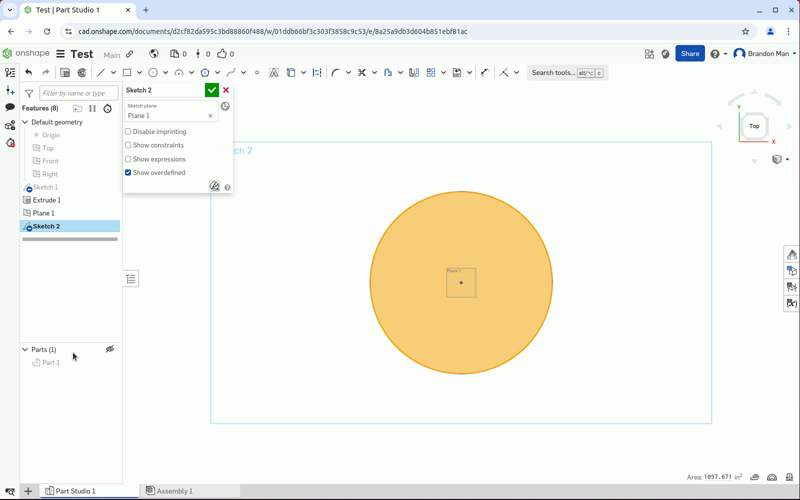
key(shift+e)
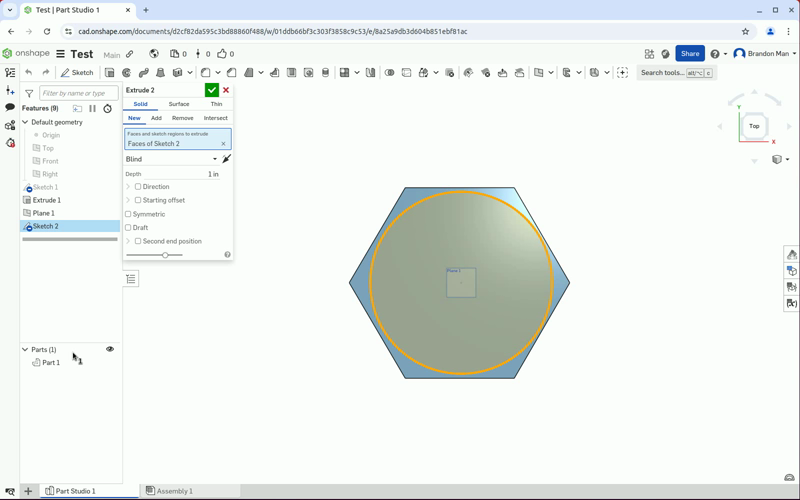
mouse_move(143, 106)
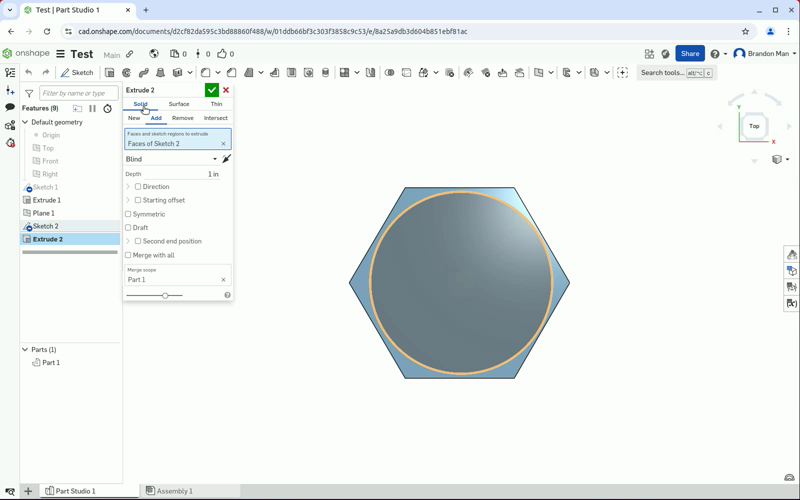
click(143, 106)
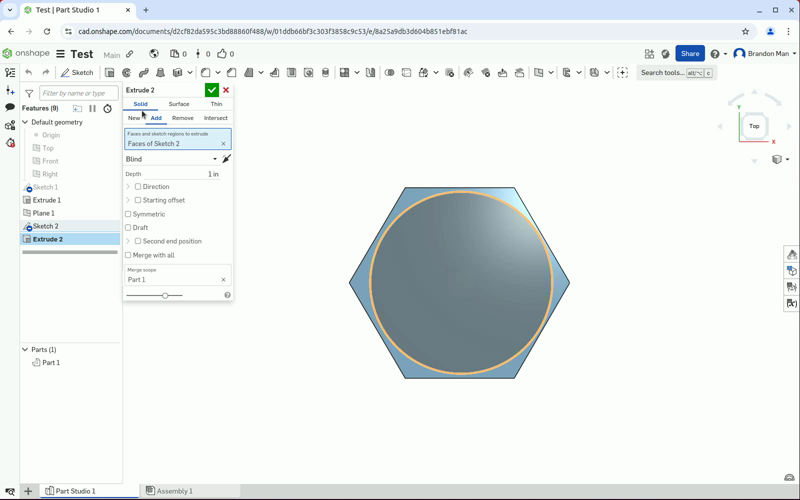
mouse_move(137, 120)
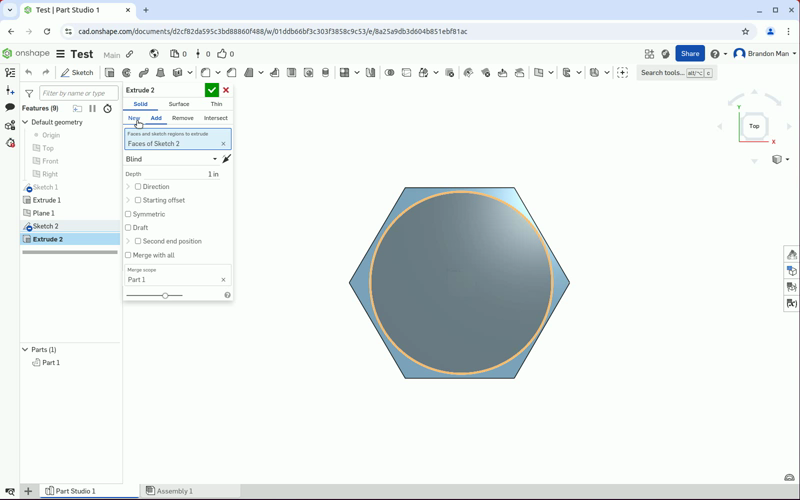
click(137, 120)
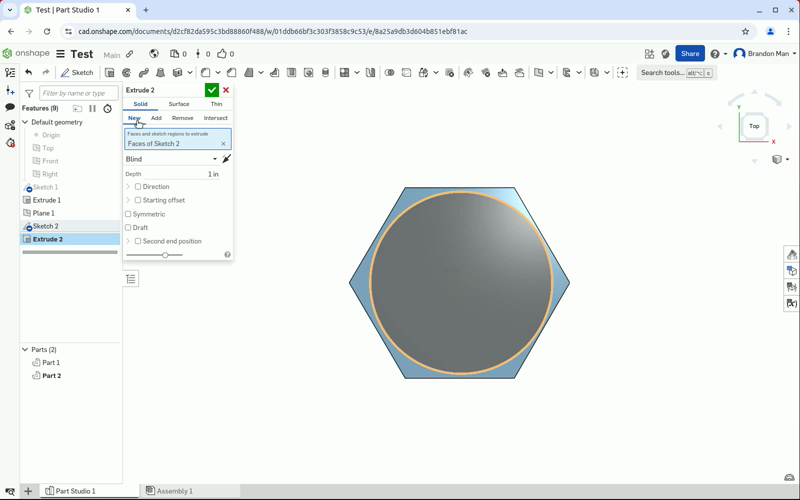
key(tab, 4)
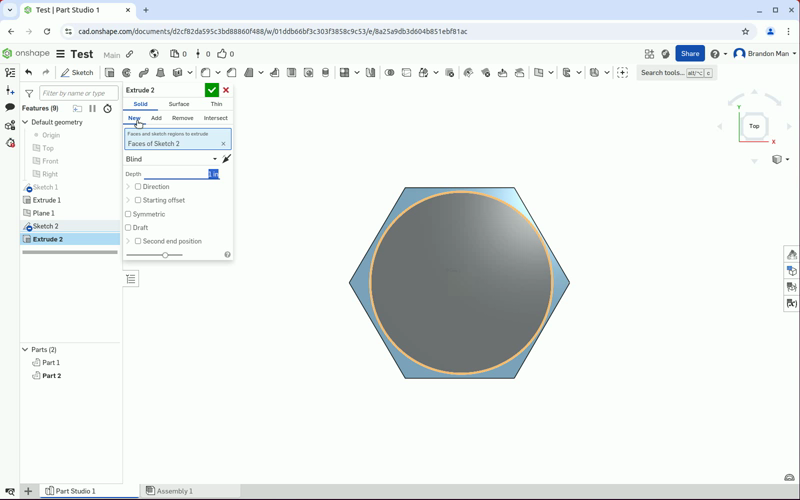
text(7.703)
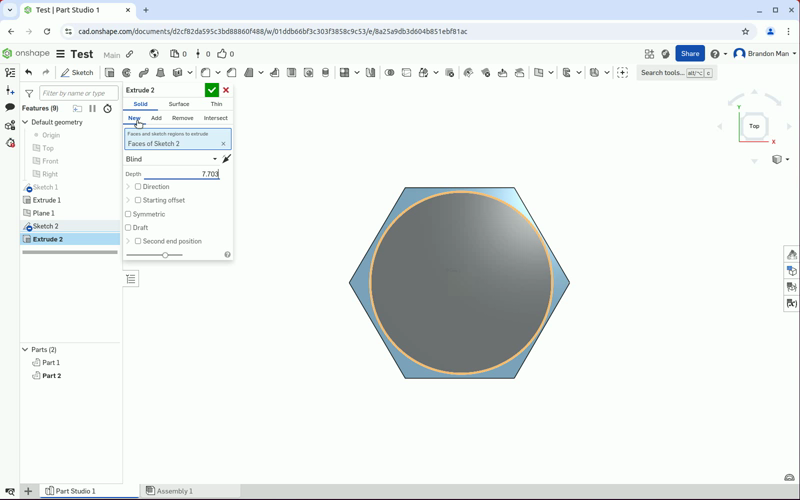
key(enter)
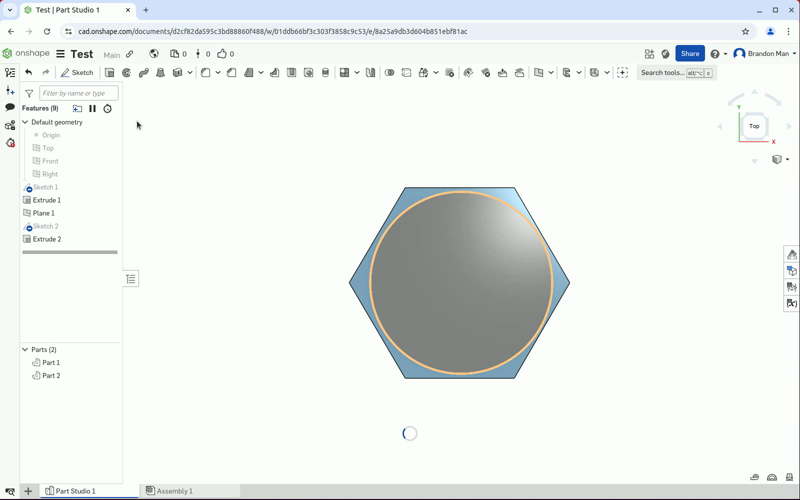
key(shift+h)
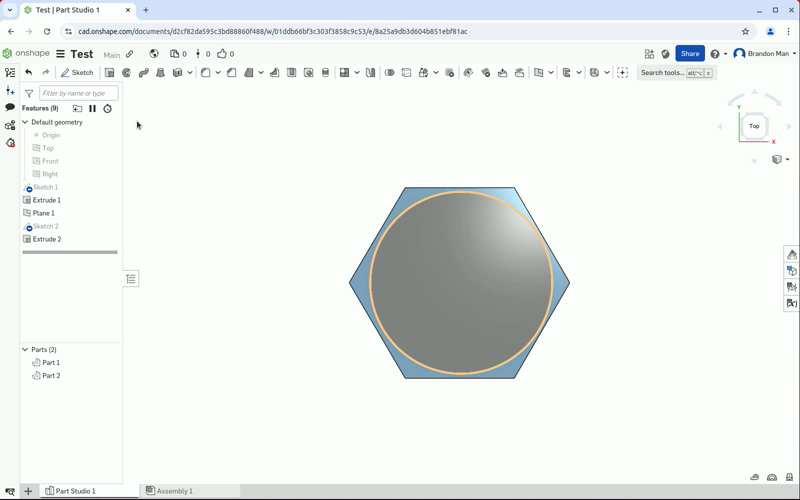
key(shift+h)
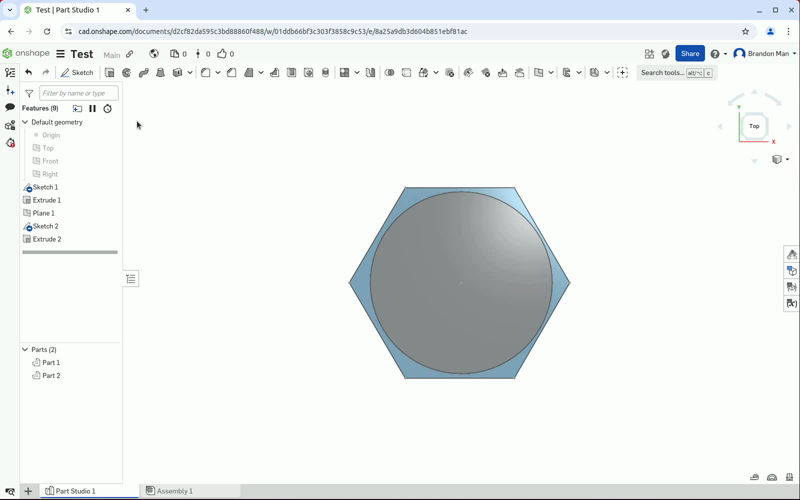
key(shift+7)
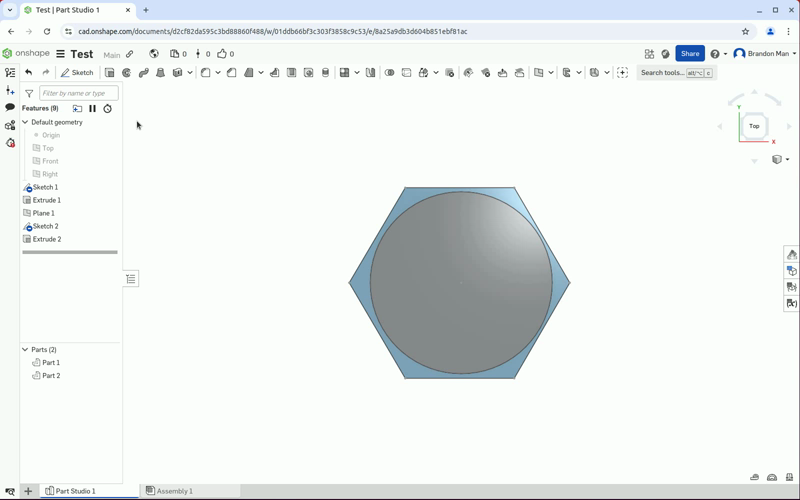
key(up, 3)
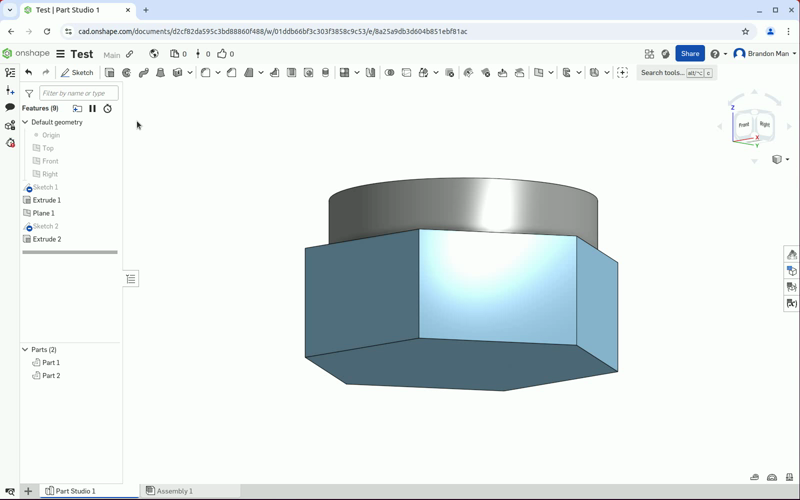
key(left, 3)
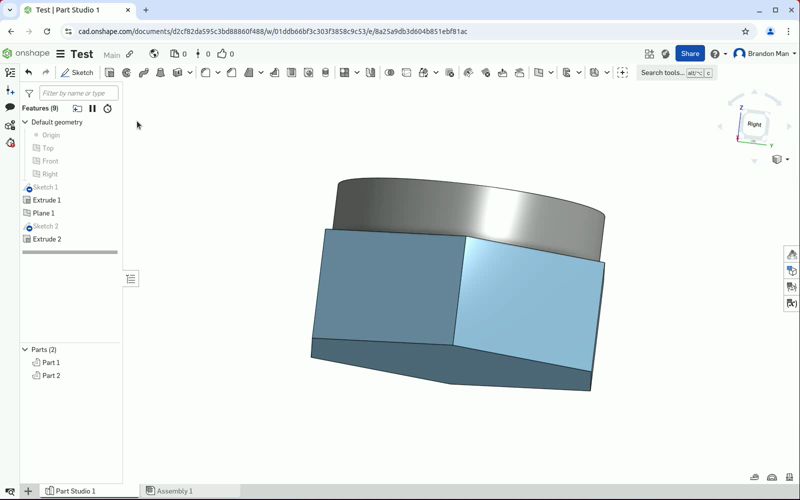
key(right, 3)
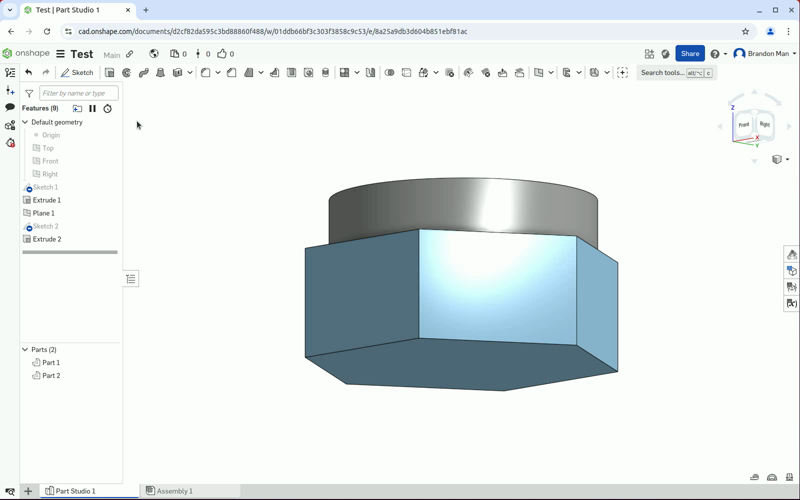
key(down, 3)
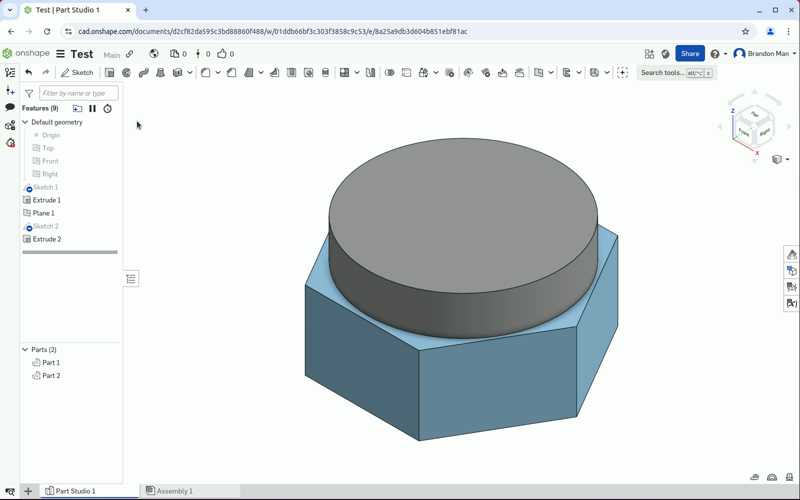
mouse_move(73, 189)
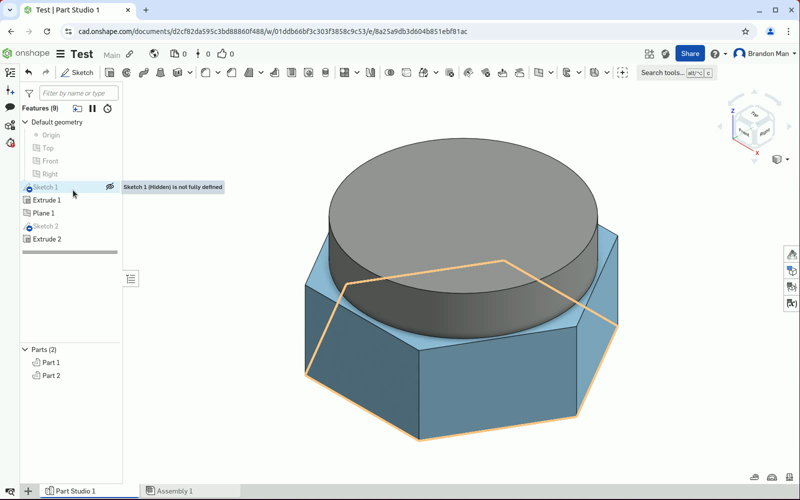
click(73, 189)